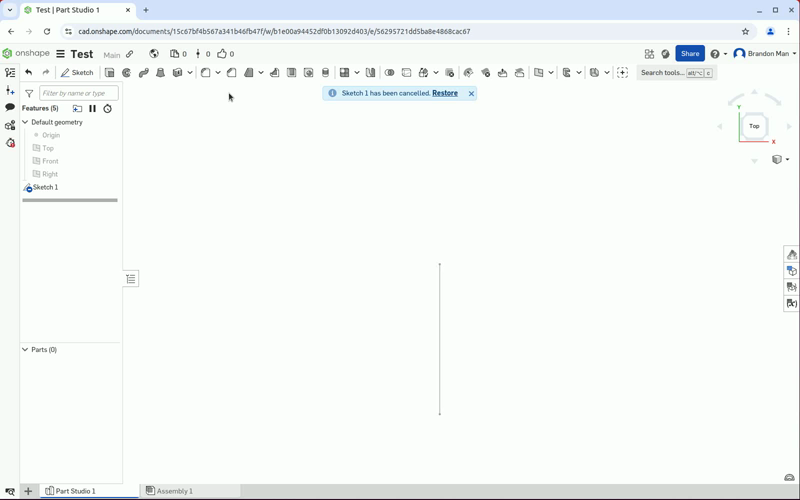
key(shift+h)
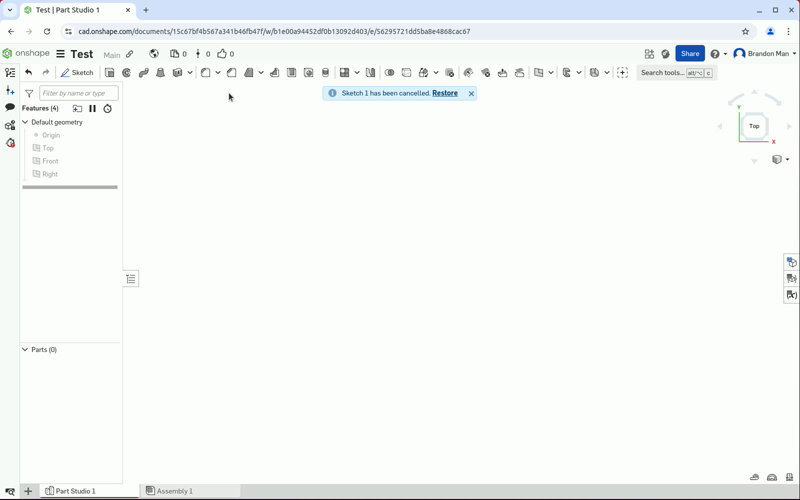
mouse_move(73, 352)
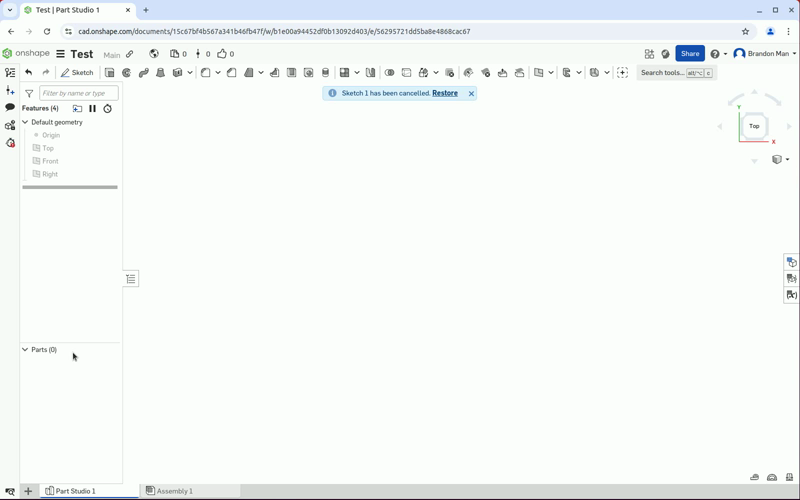
key(y)
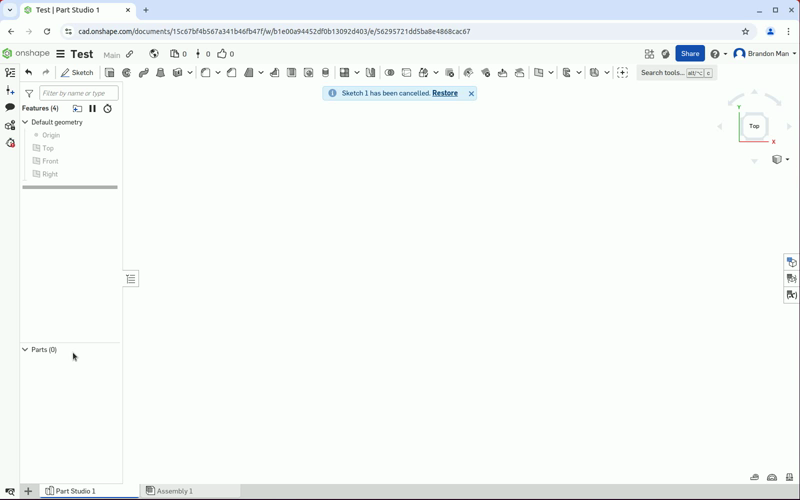
key(shift+p)
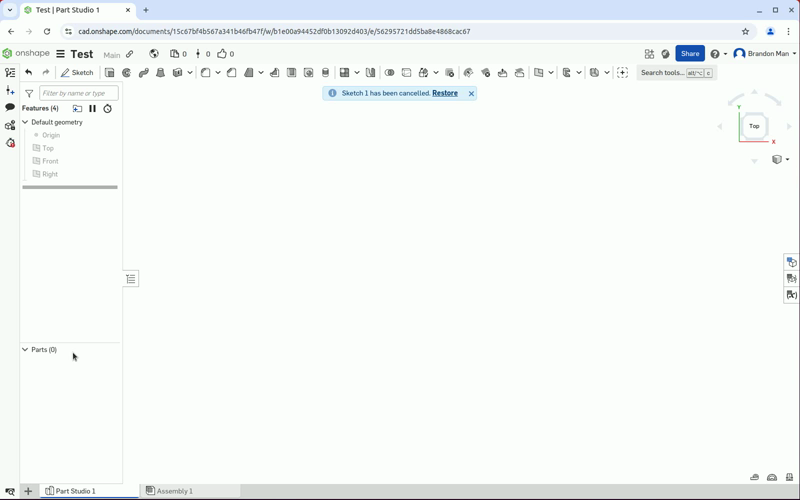
key(space)
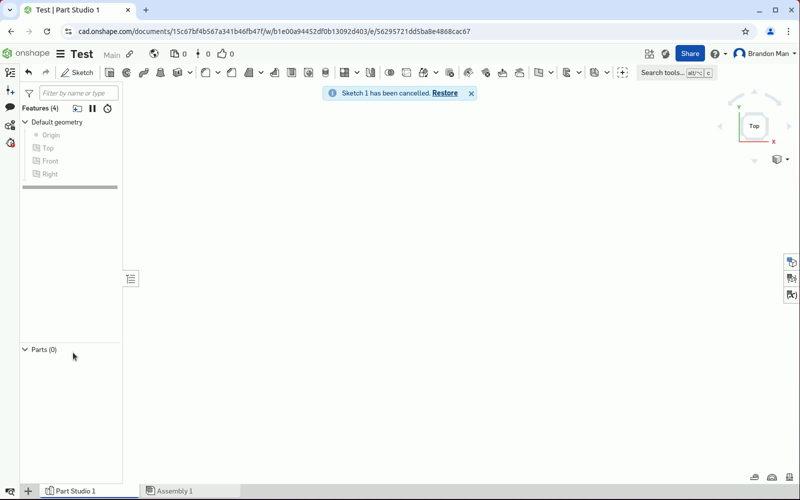
key_down(shift)
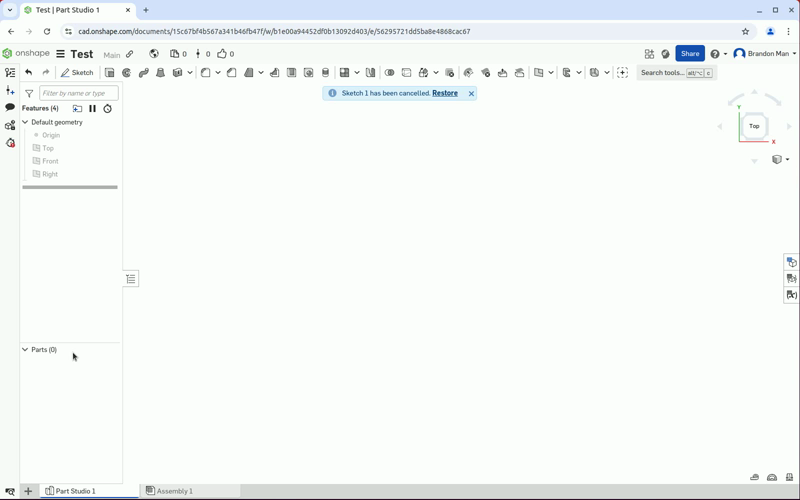
key(up)
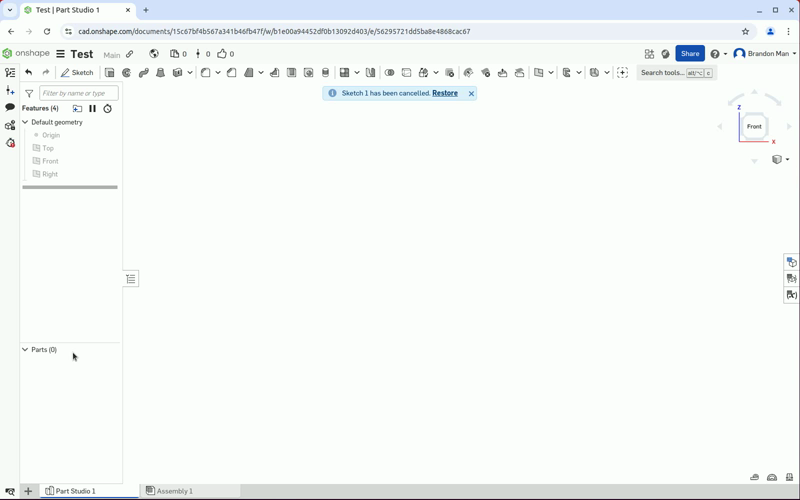
key_up(shift)
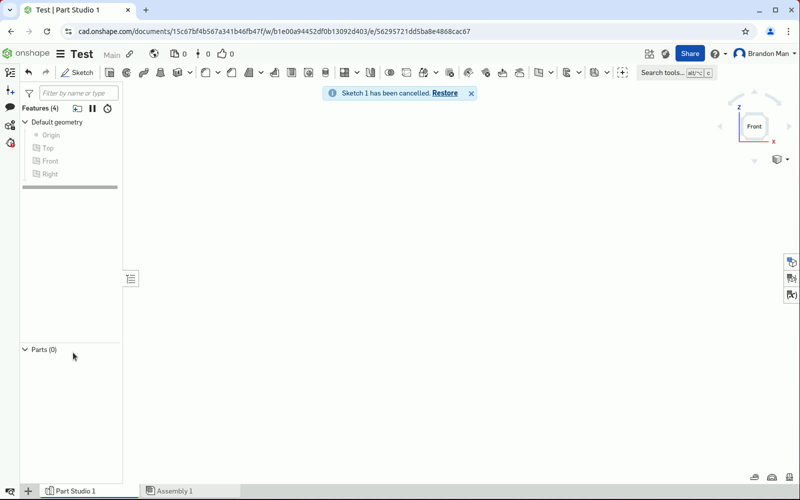
mouse_move(73, 352)
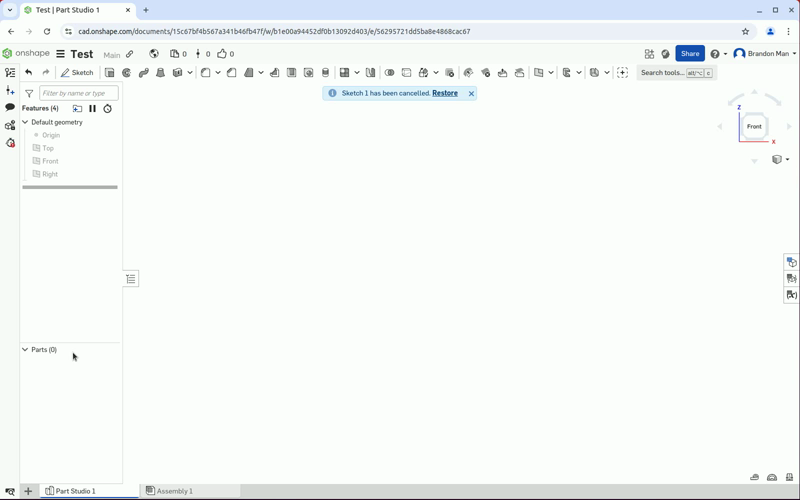
key(shift+y)
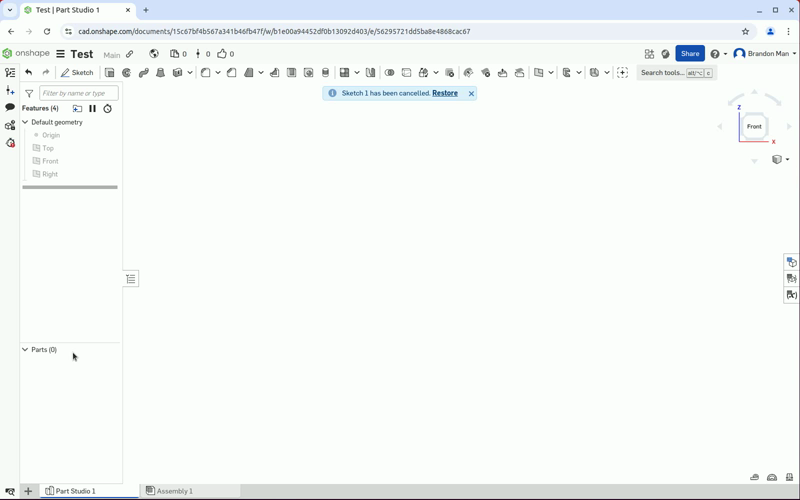
key(shift+s)
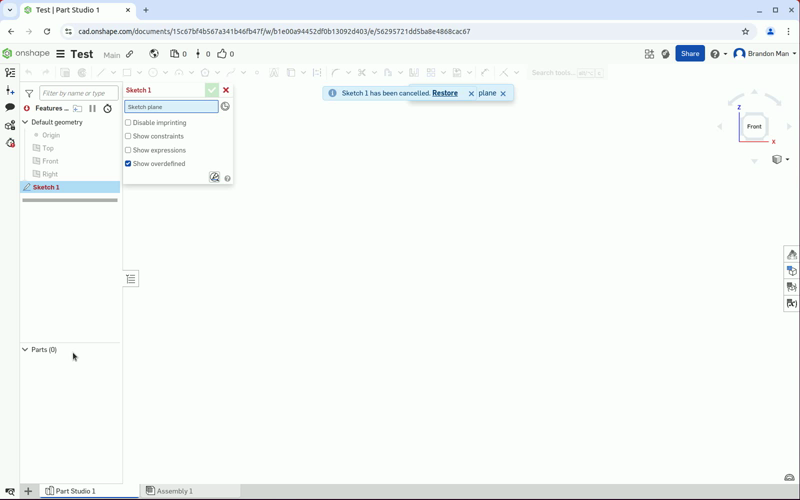
mouse_move(73, 163)
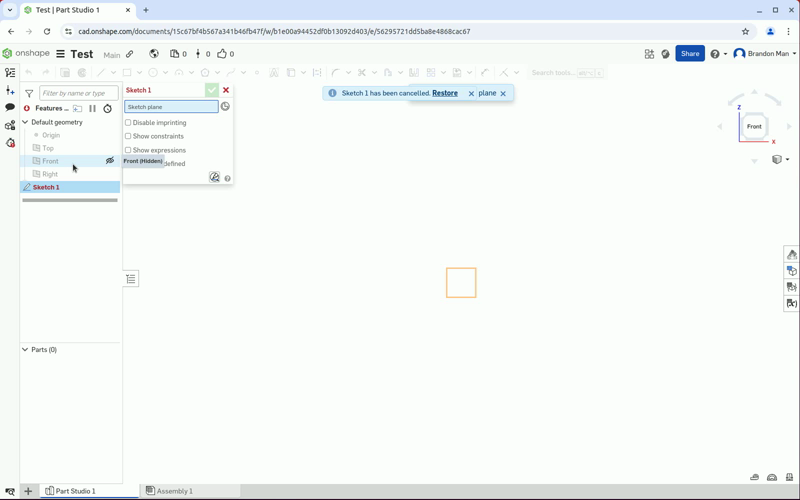
click(73, 163)
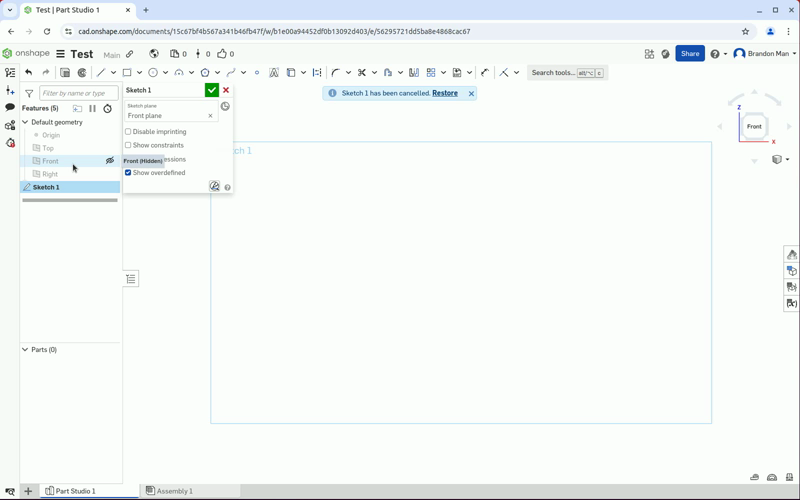
mouse_move(73, 352)
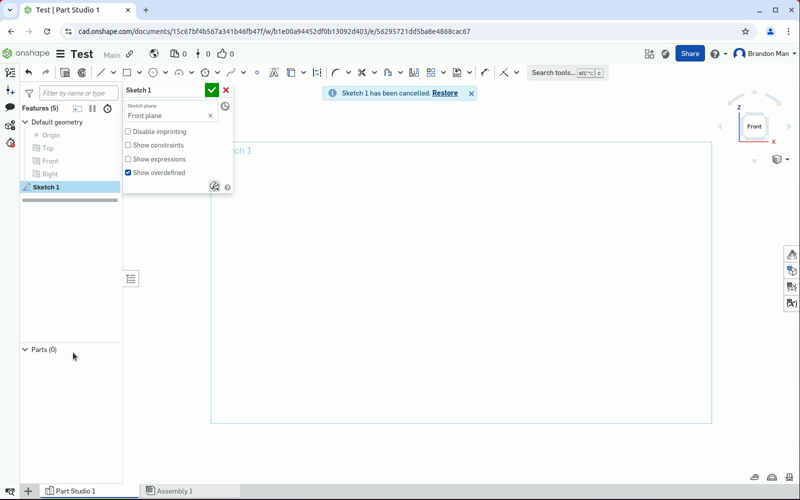
key(y)
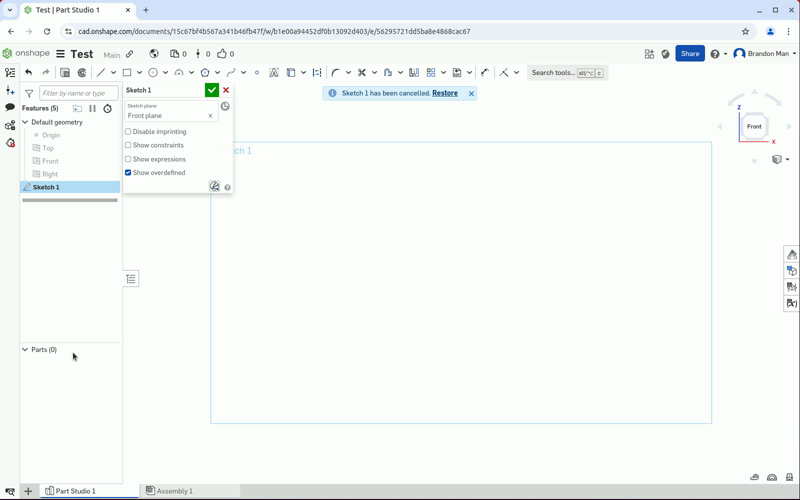
key(l)
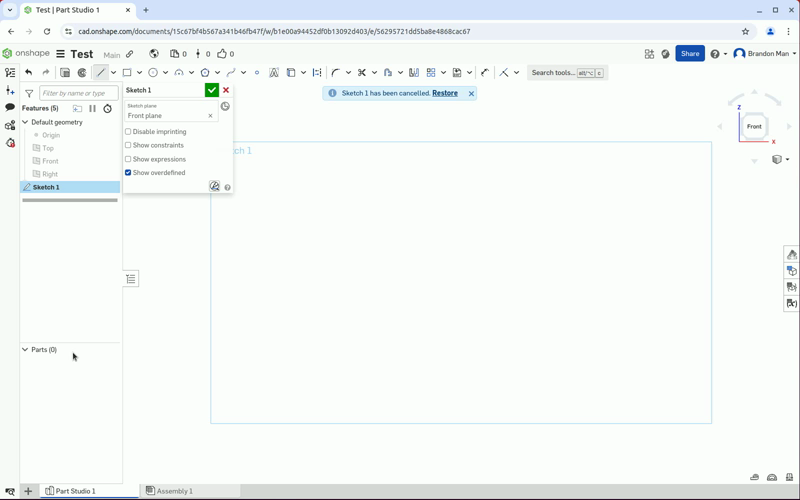
key_down(shift)
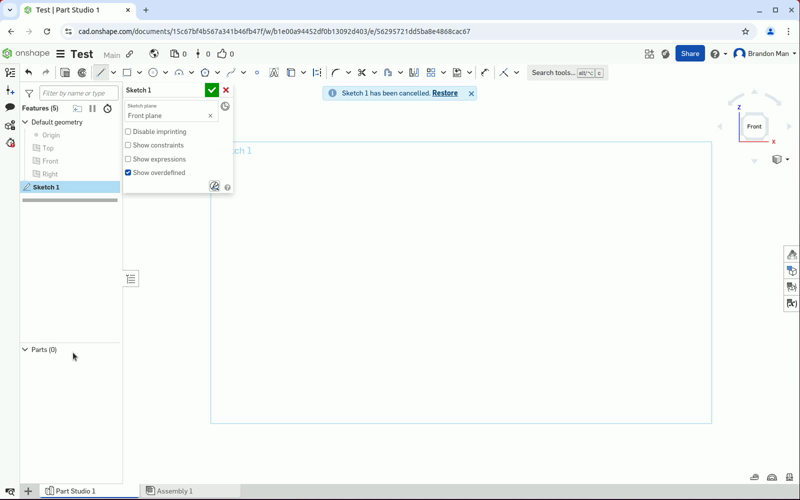
mouse_move(424, 247)
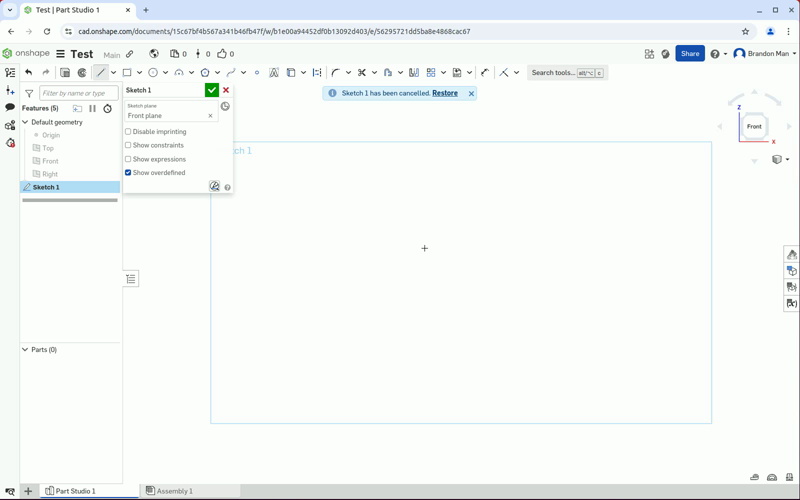
click(424, 247)
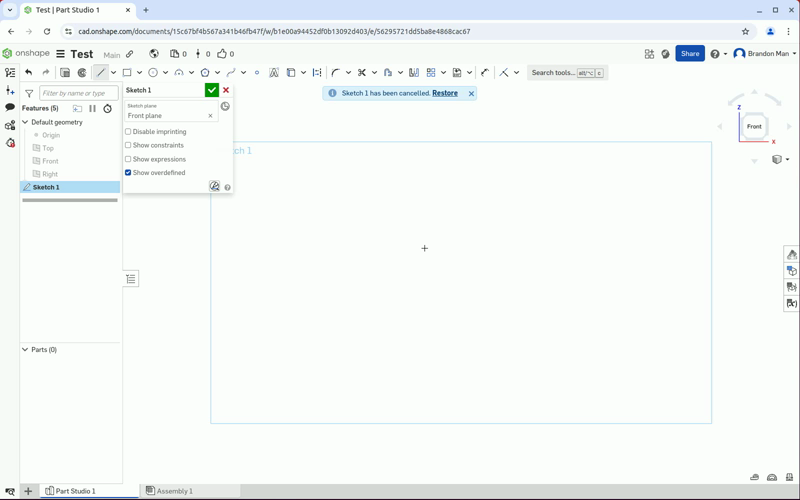
key_up(shift)
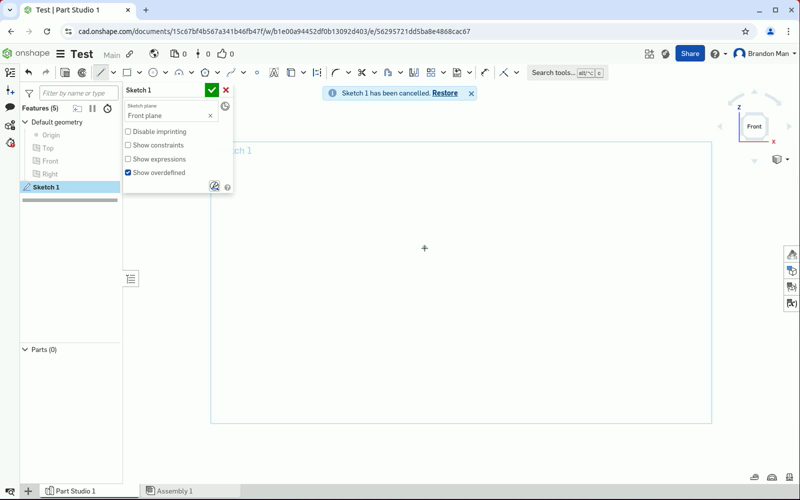
key_down(shift)
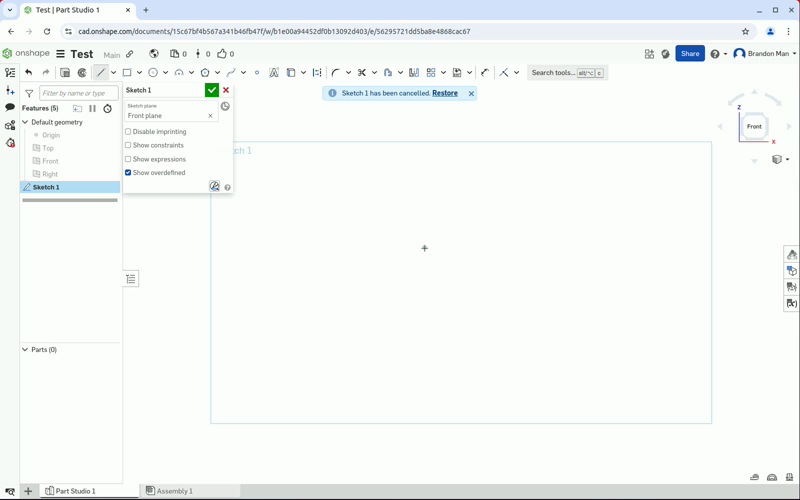
mouse_move(499, 247)
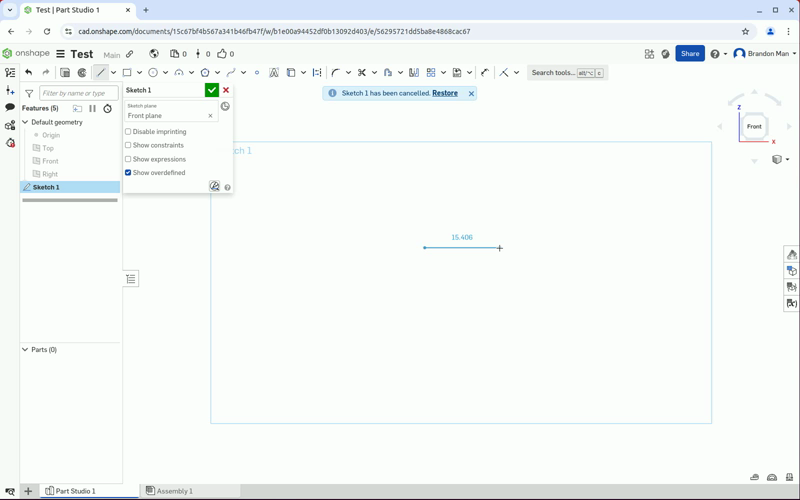
click(499, 247)
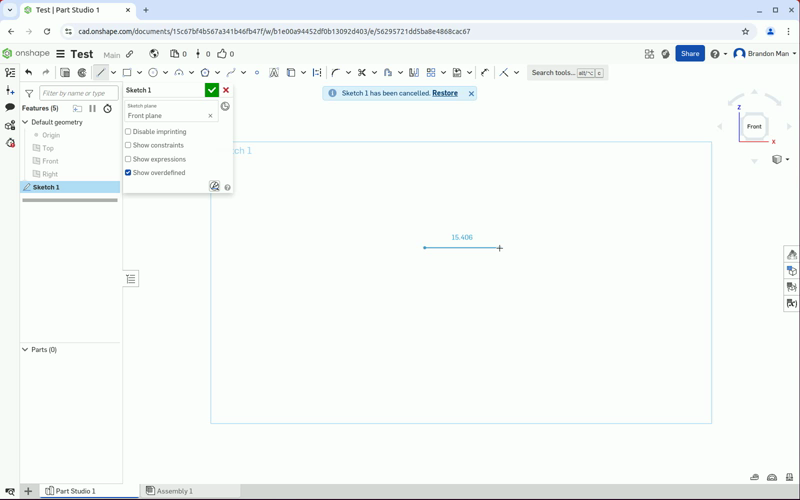
key_up(shift)
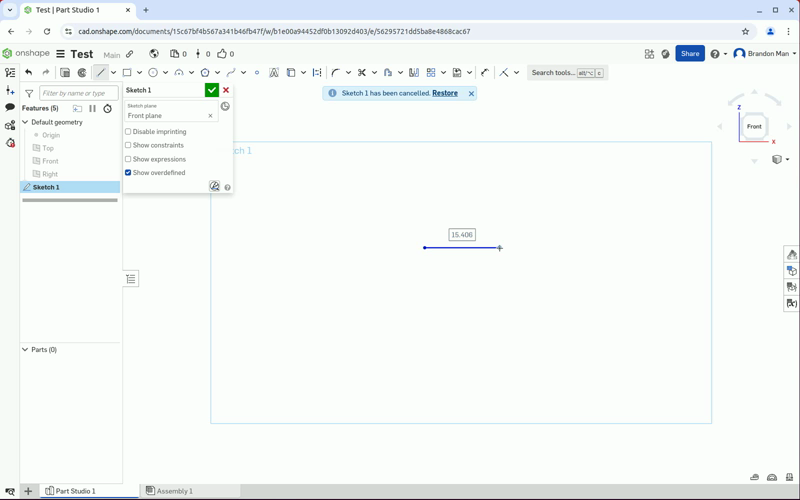
key_down(shift)
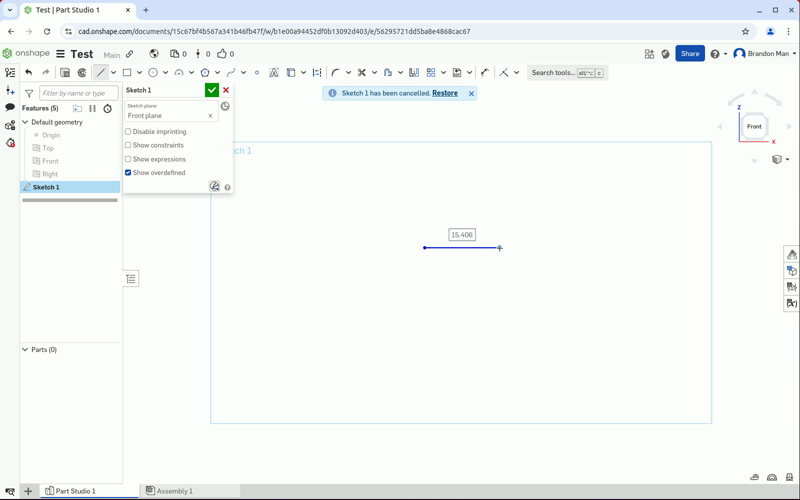
mouse_move(549, 171)
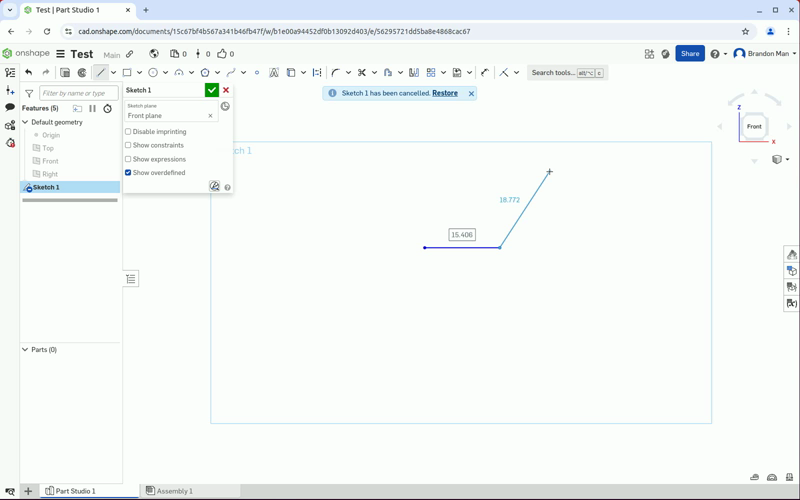
click(549, 171)
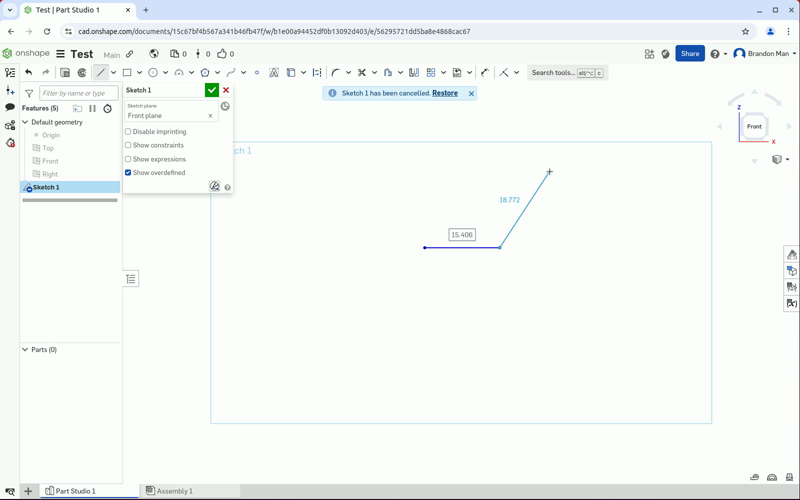
key_up(shift)
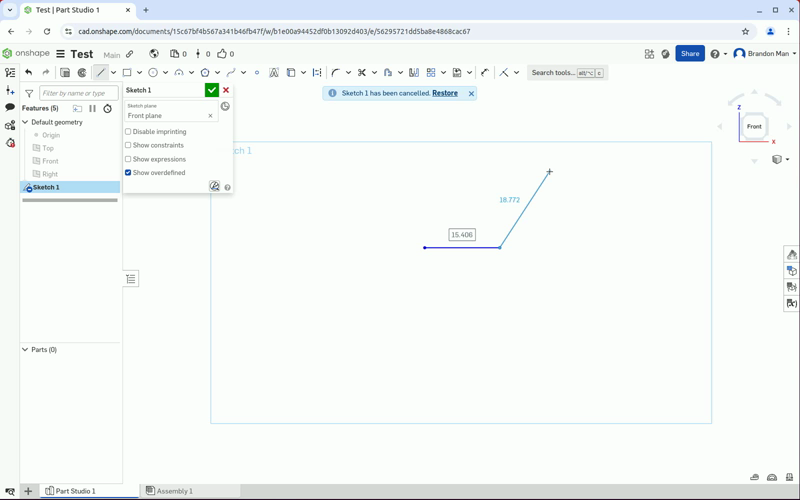
key_down(shift)
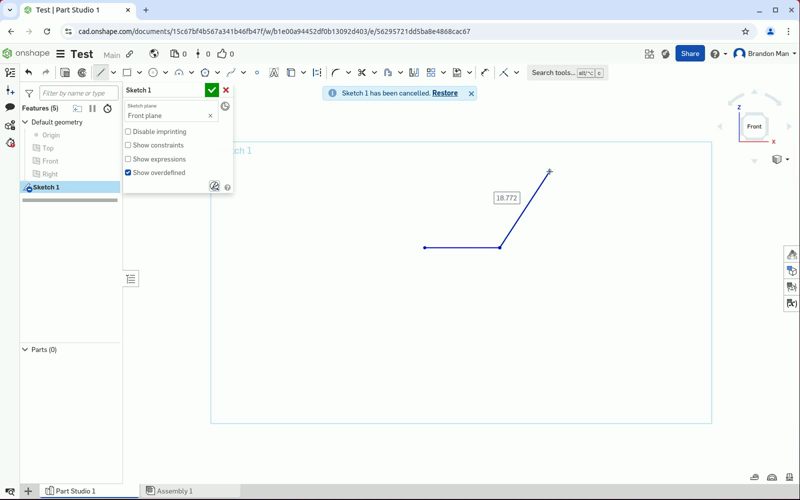
mouse_move(424, 247)
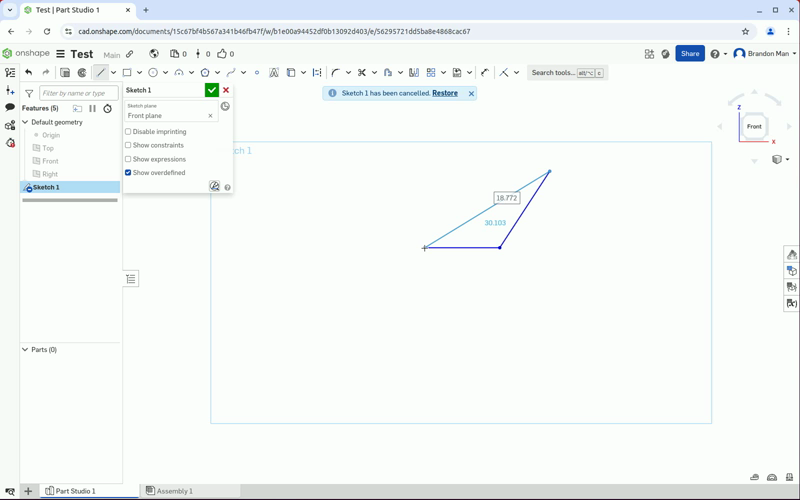
key_up(shift)
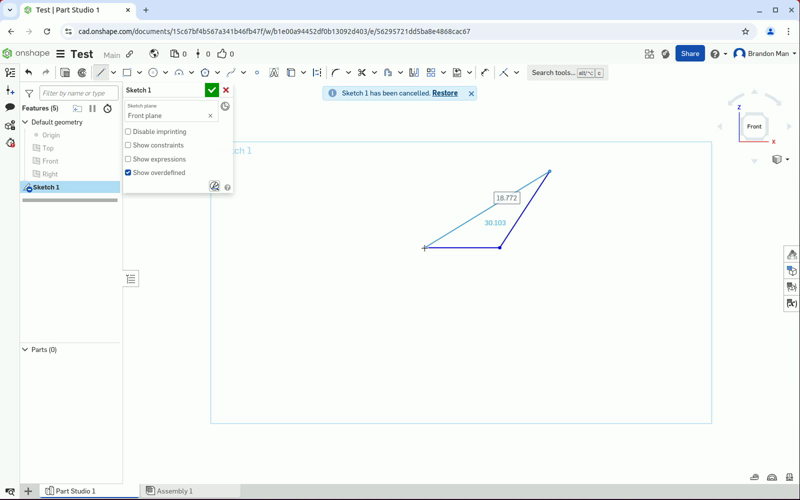
click(424, 247)
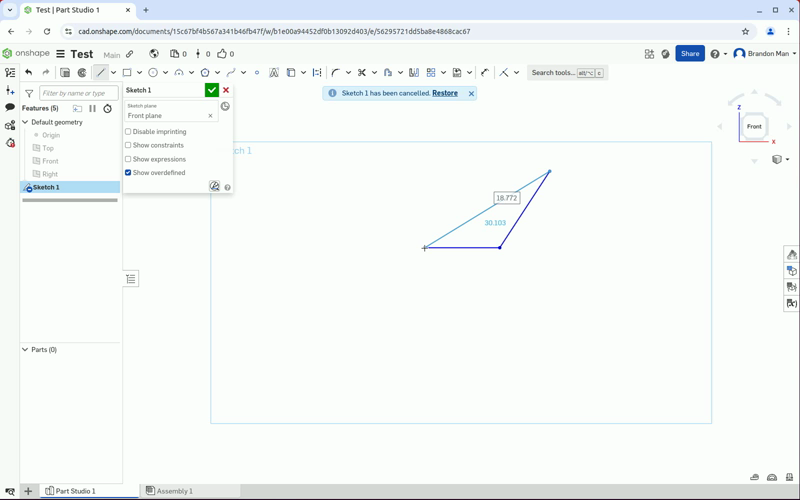
key(esc)
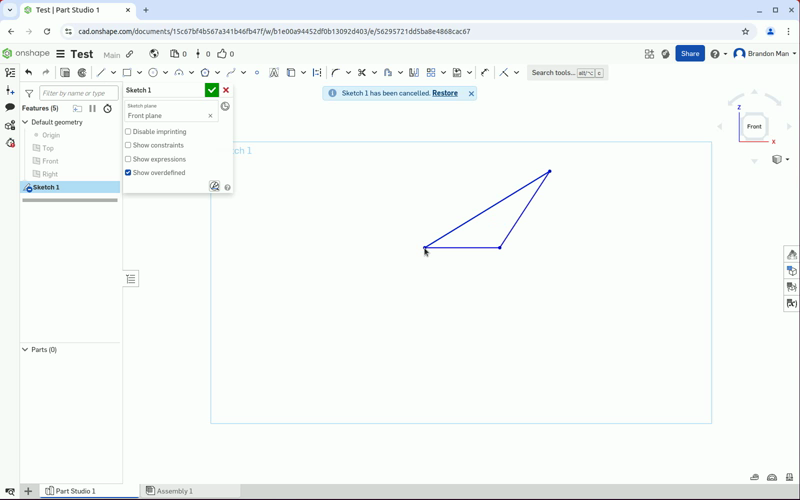
mouse_move(478, 226)
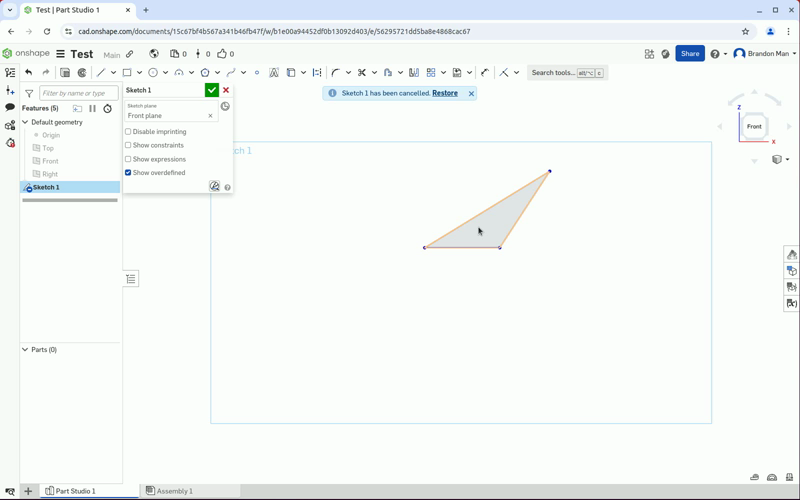
click(478, 226)
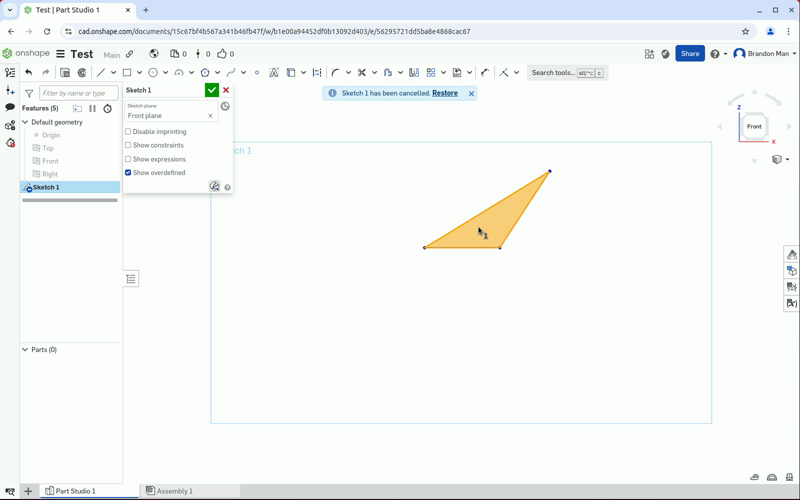
mouse_move(73, 352)
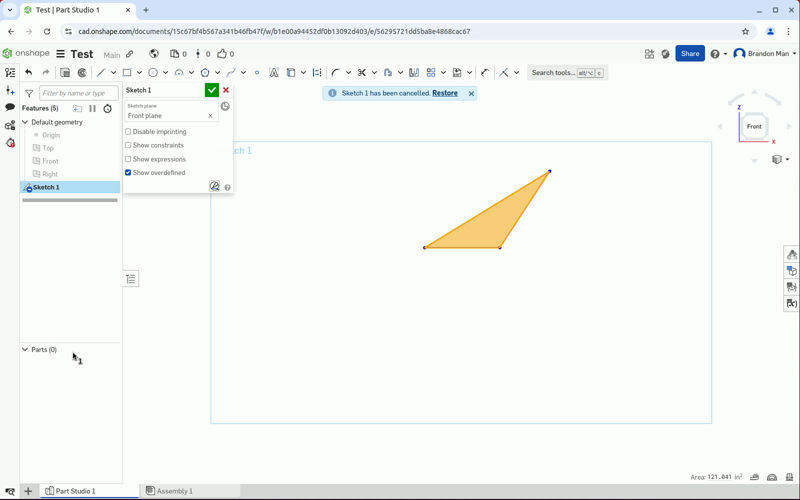
key(shift+y)
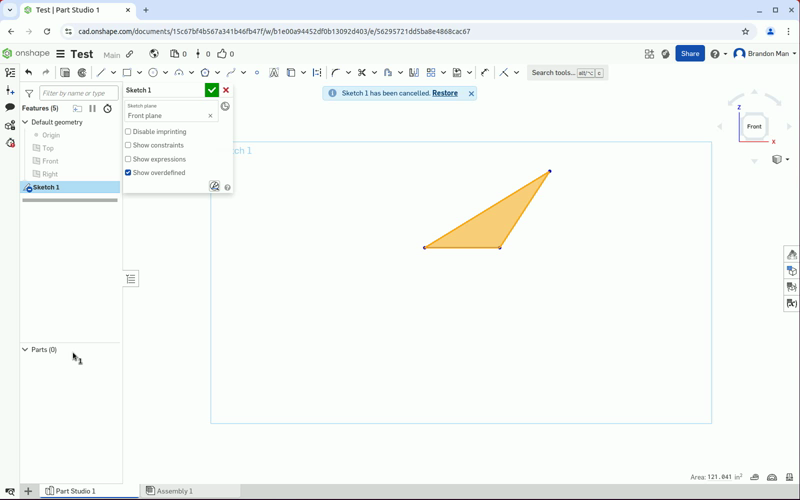
key(shift+e)
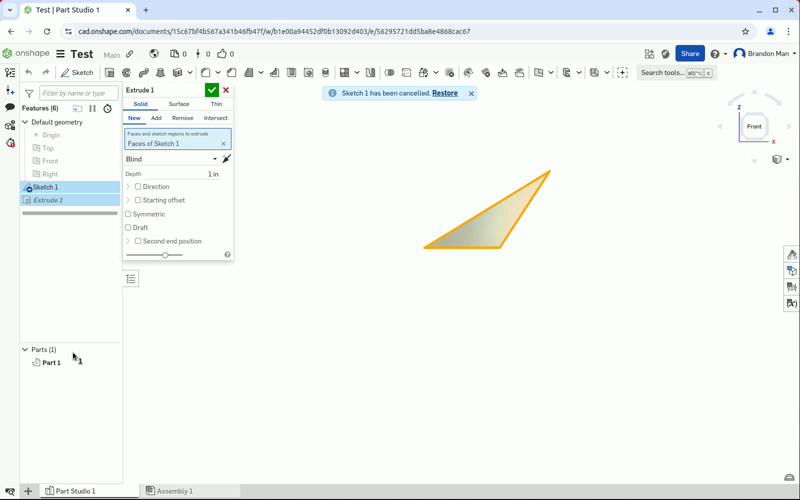
mouse_move(143, 106)
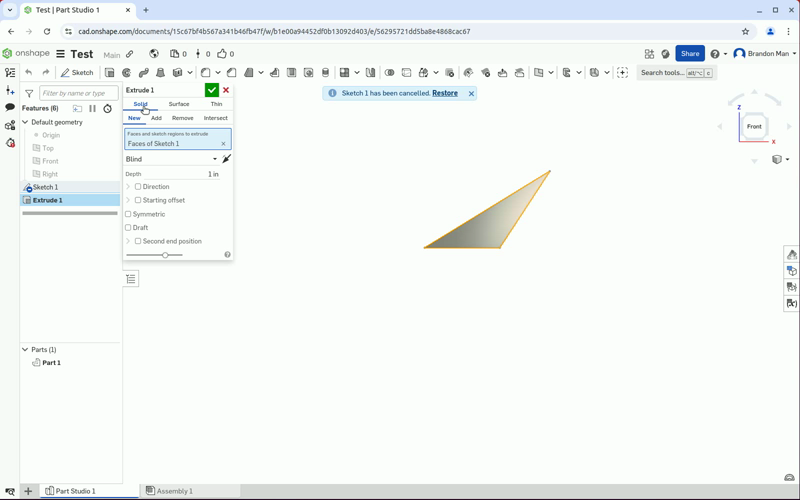
click(143, 106)
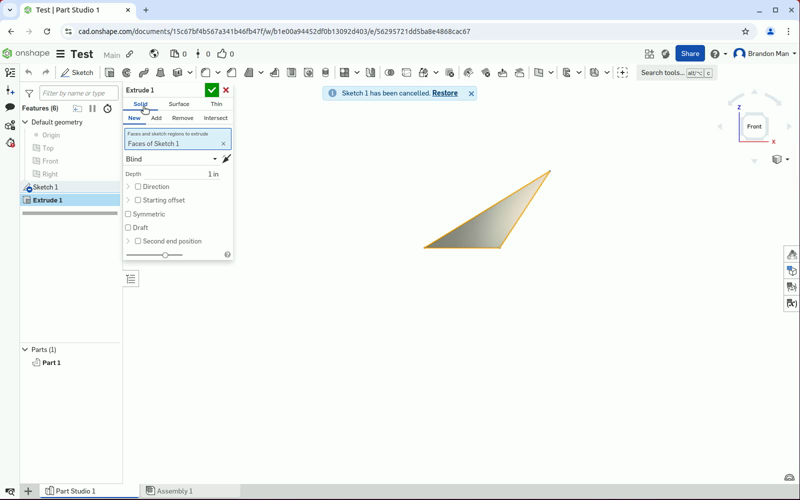
mouse_move(137, 120)
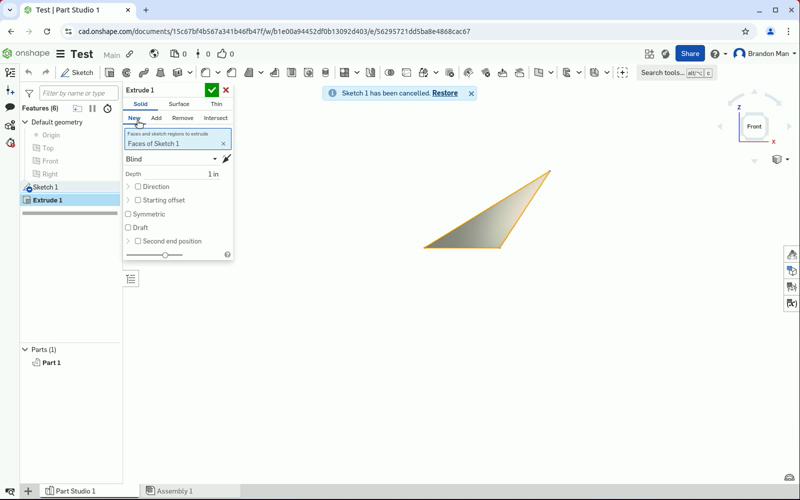
click(137, 120)
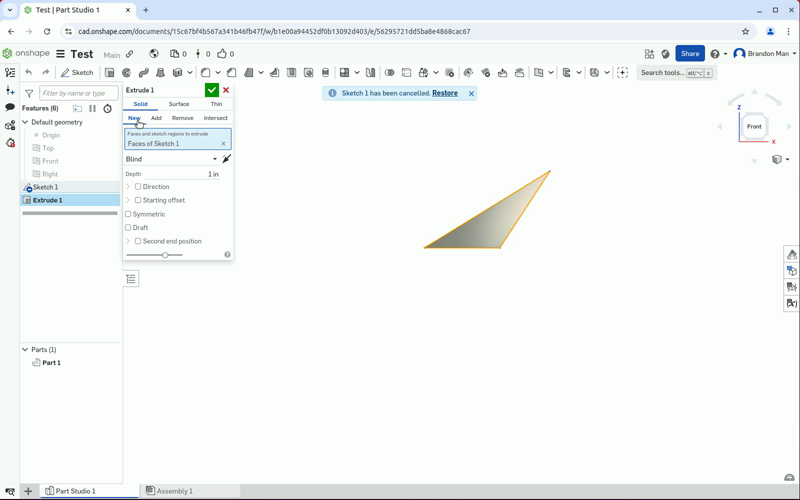
key(tab, 4)
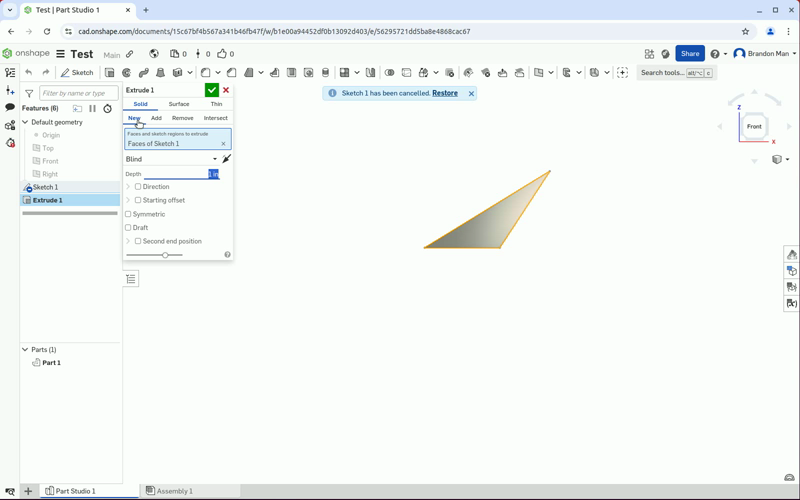
text(2.889)
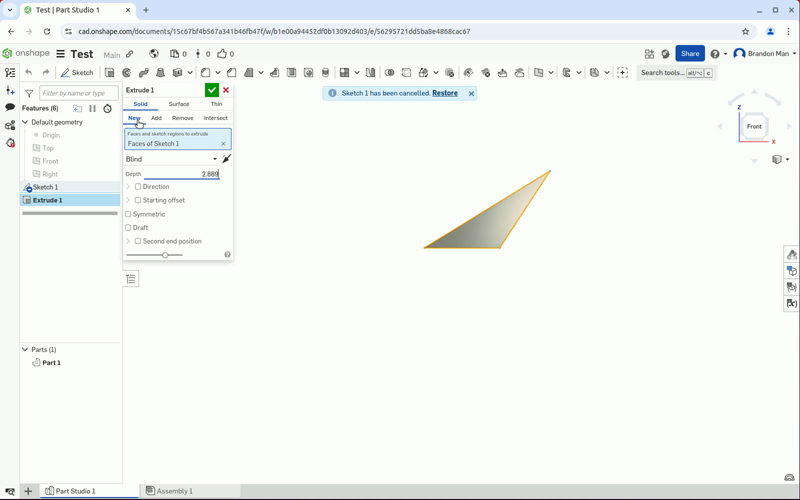
key(enter)
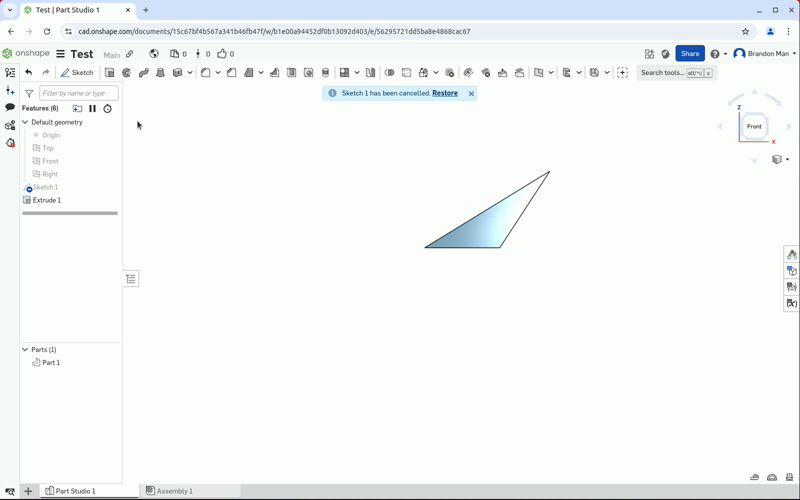
key(shift+h)
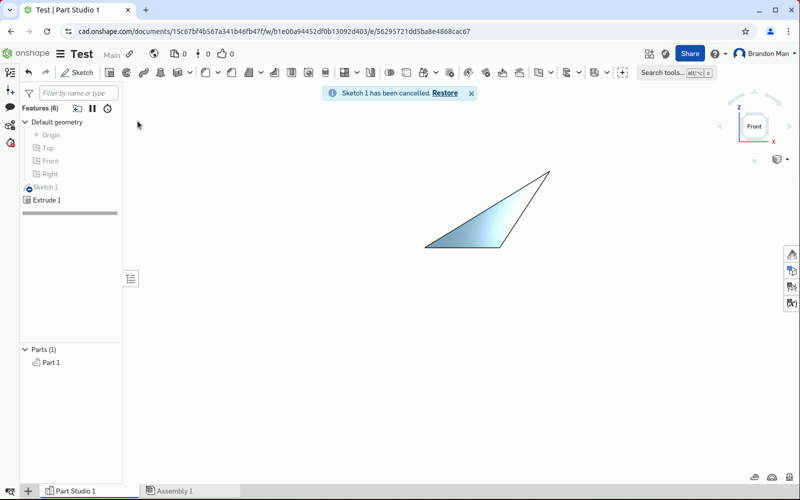
key(shift+h)
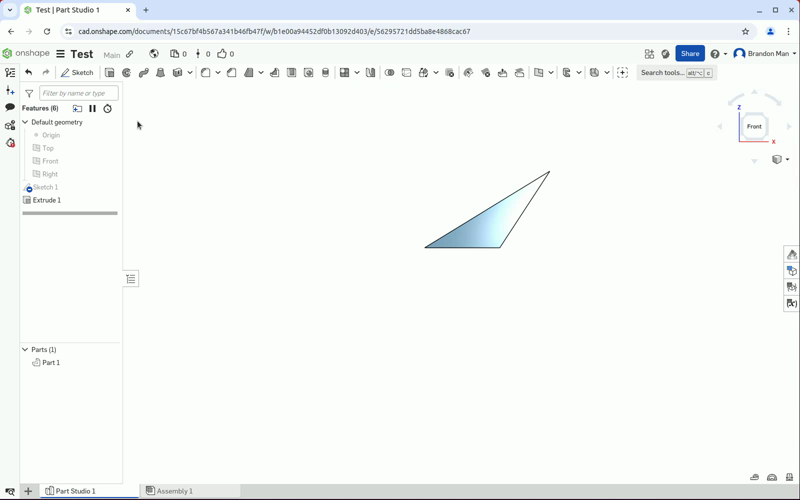
mouse_move(73, 189)
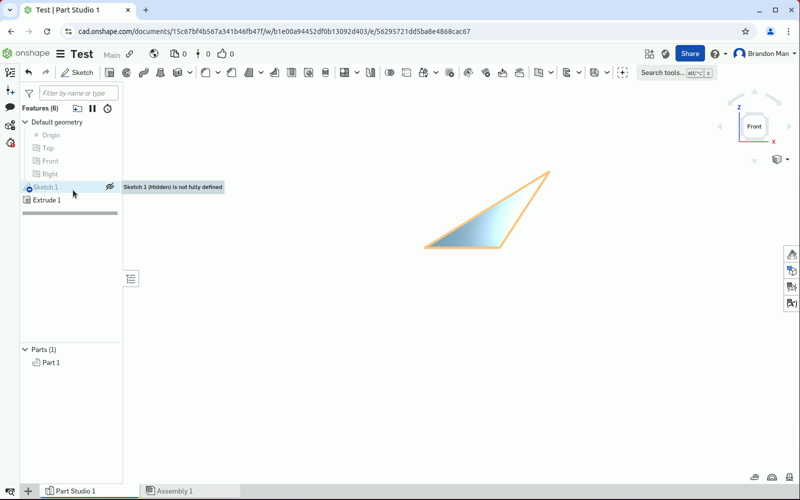
click(73, 189)
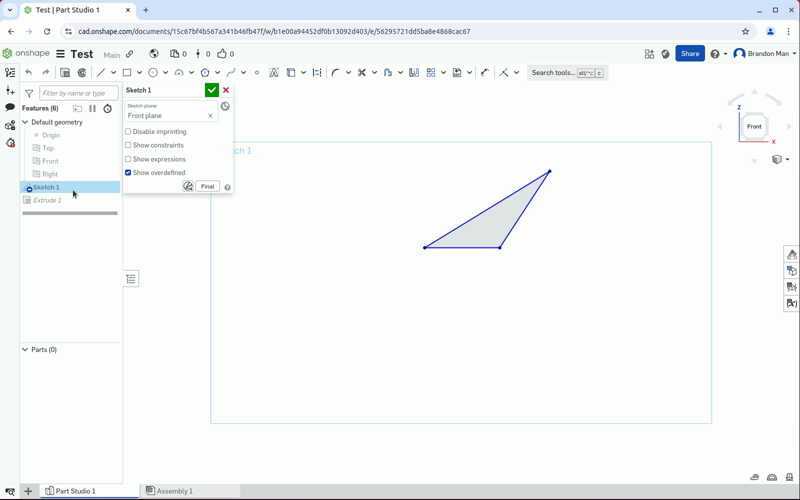
mouse_move(229, 92)
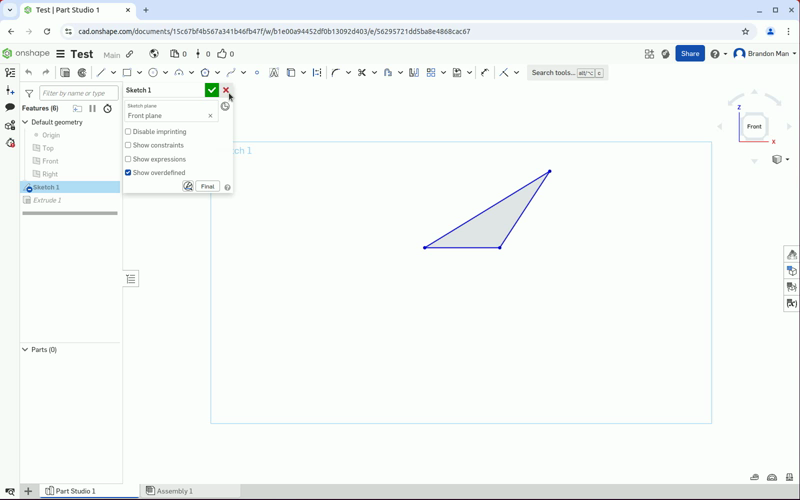
click(229, 92)
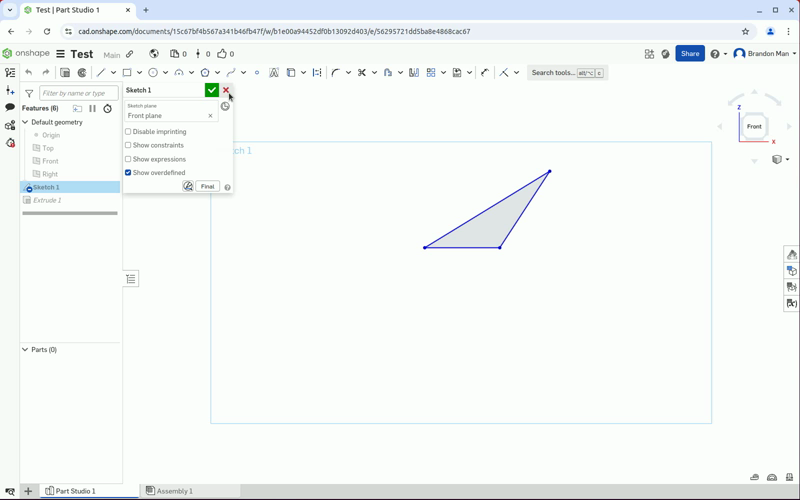
key(shift+s)
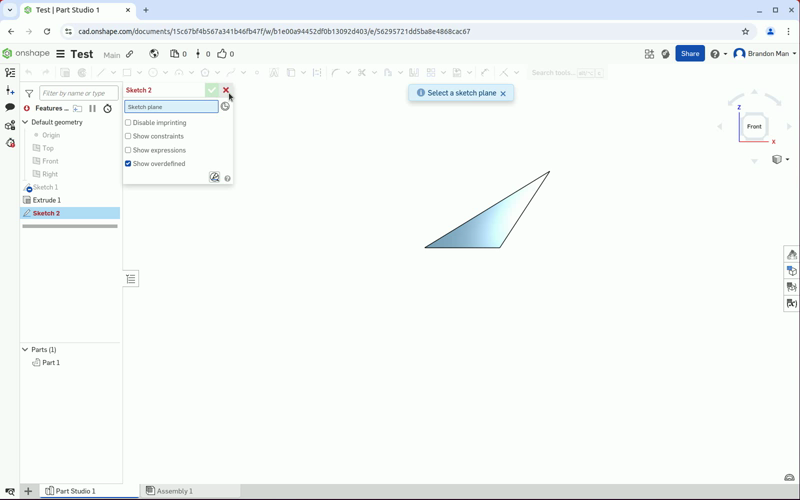
mouse_move(73, 163)
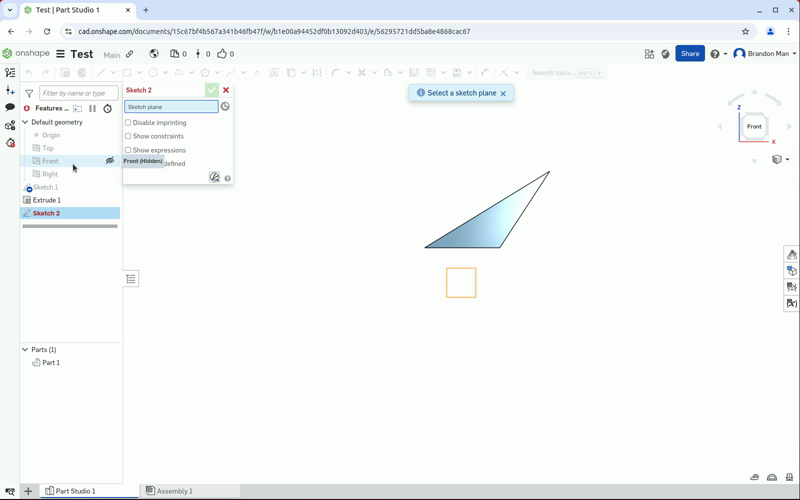
click(73, 163)
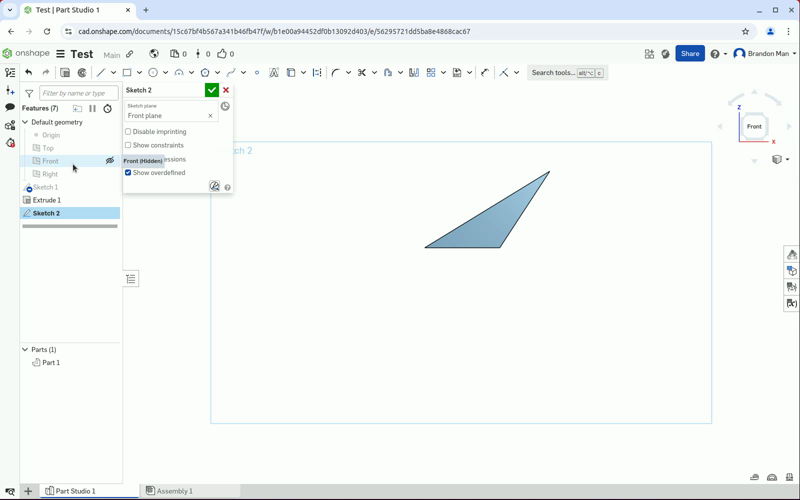
mouse_move(73, 352)
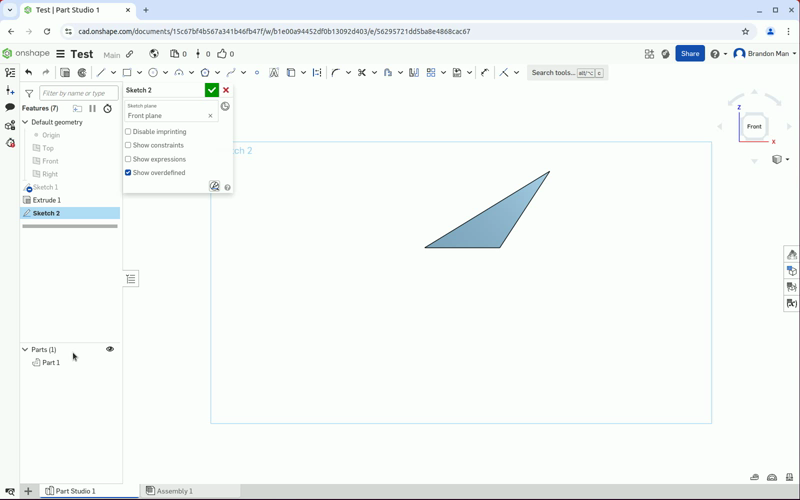
key(y)
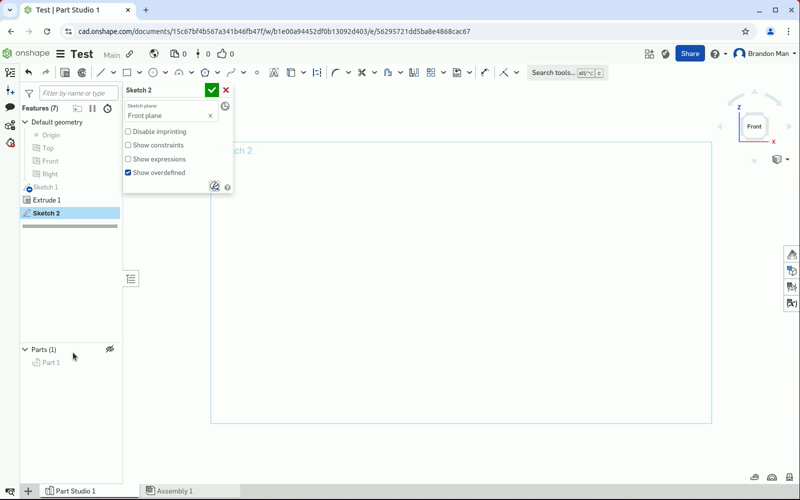
key(l)
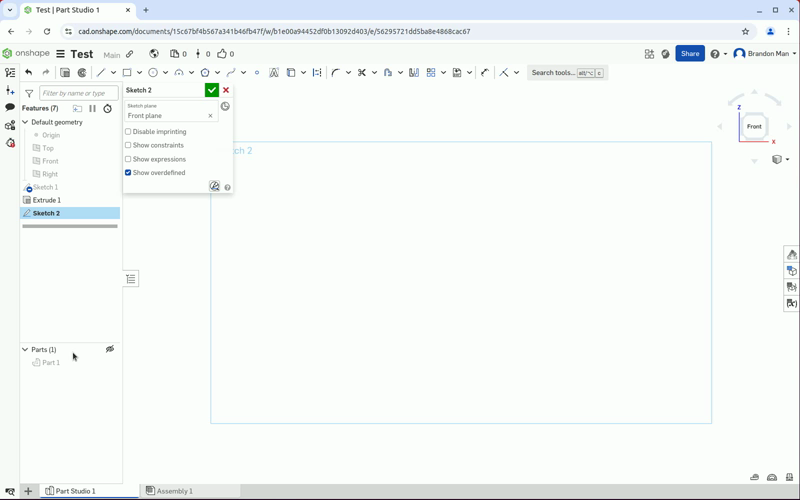
key_down(shift)
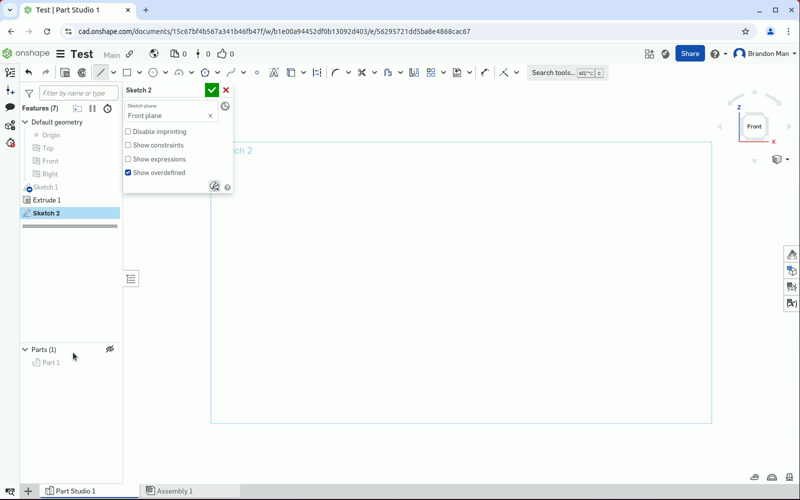
mouse_move(460, 306)
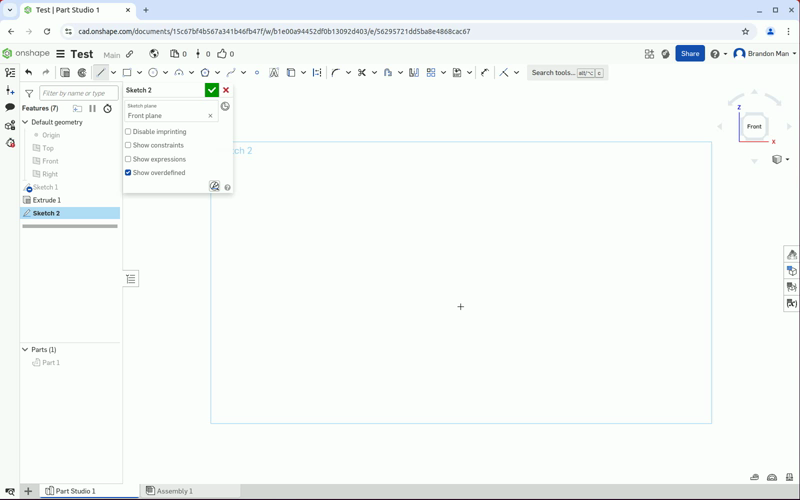
click(460, 306)
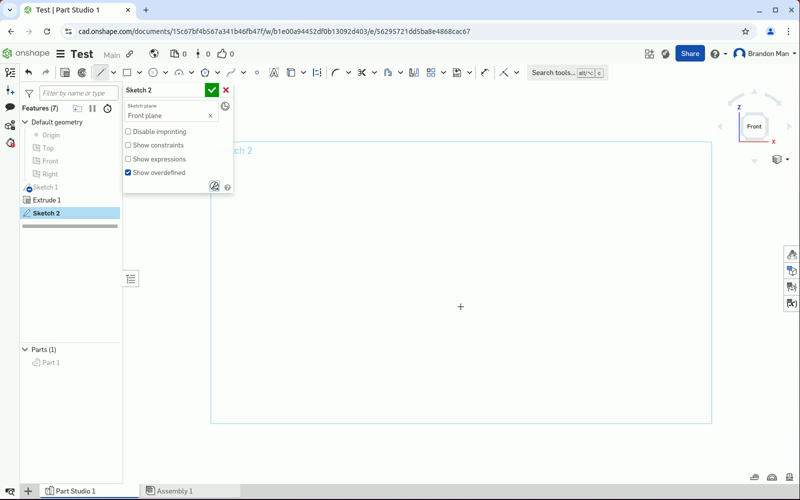
key_up(shift)
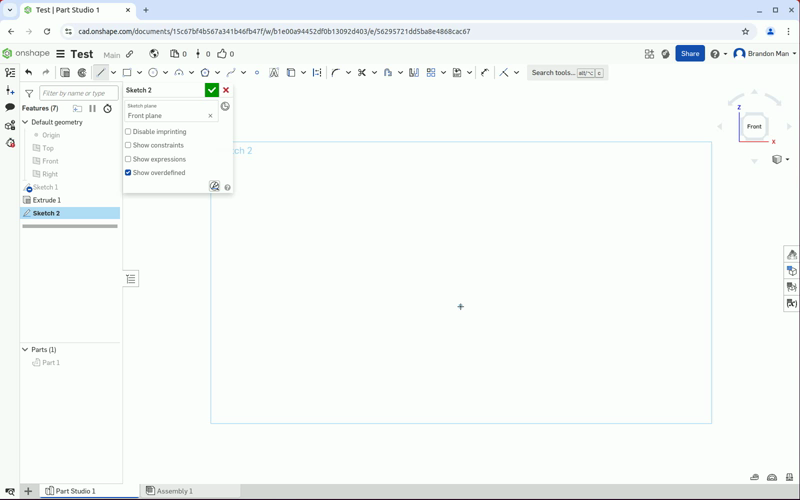
key_down(shift)
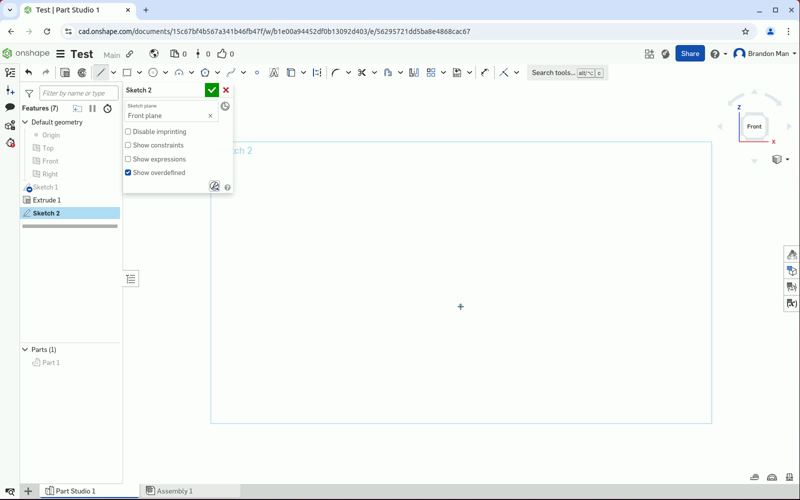
mouse_move(515, 247)
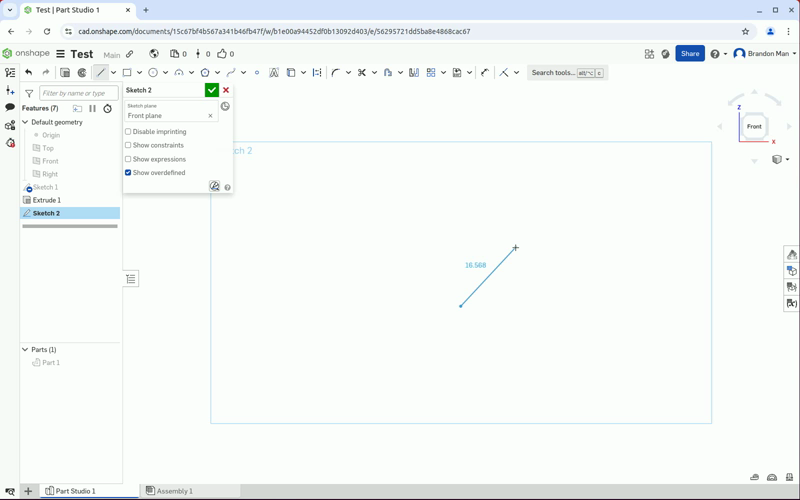
click(515, 247)
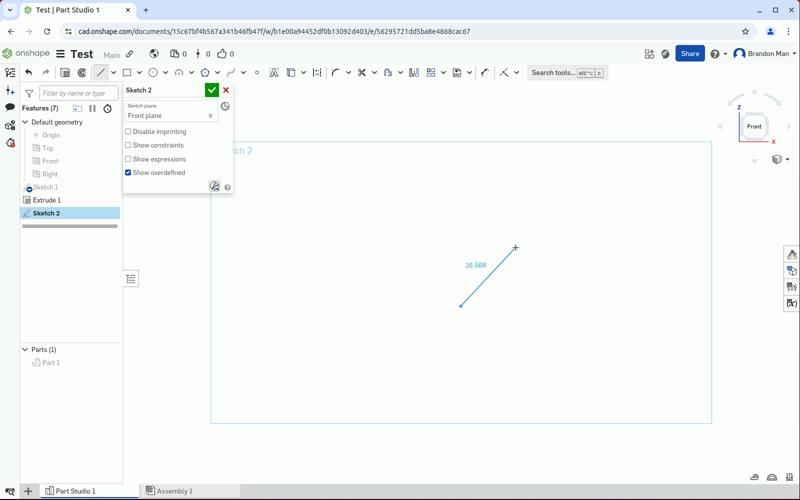
key_up(shift)
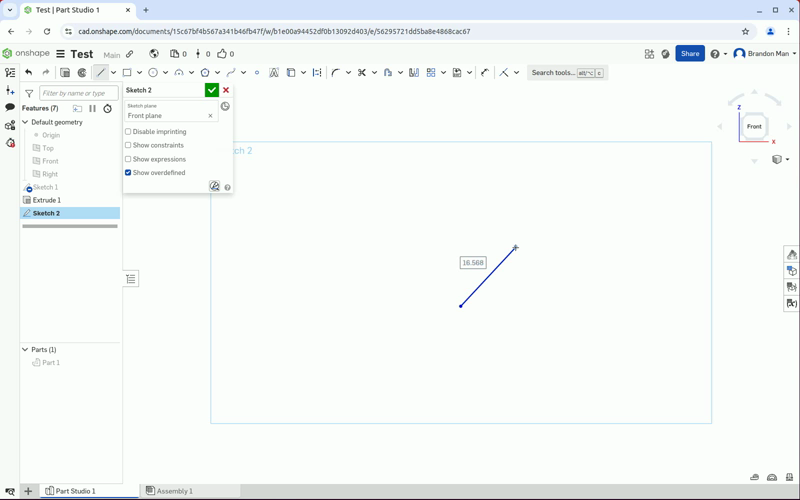
key_down(shift)
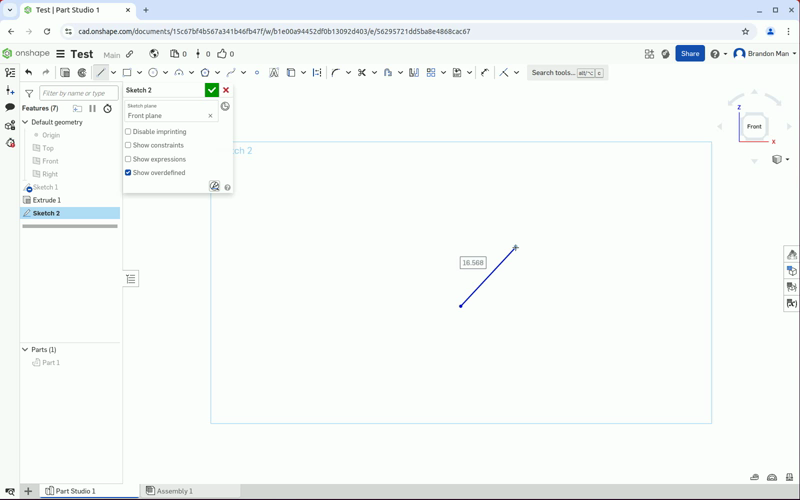
mouse_move(545, 247)
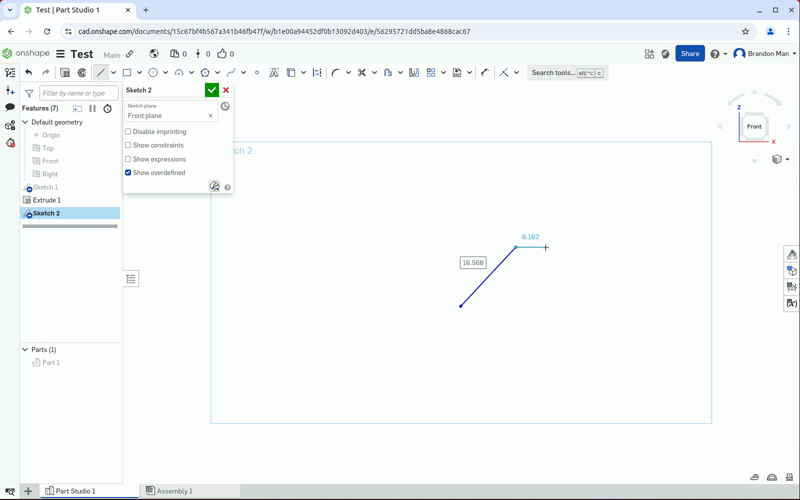
mouse_move(499, 247)
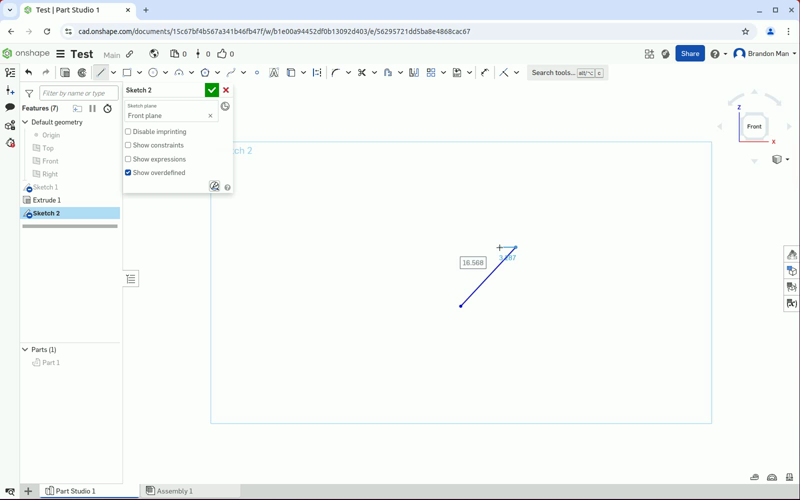
click(499, 247)
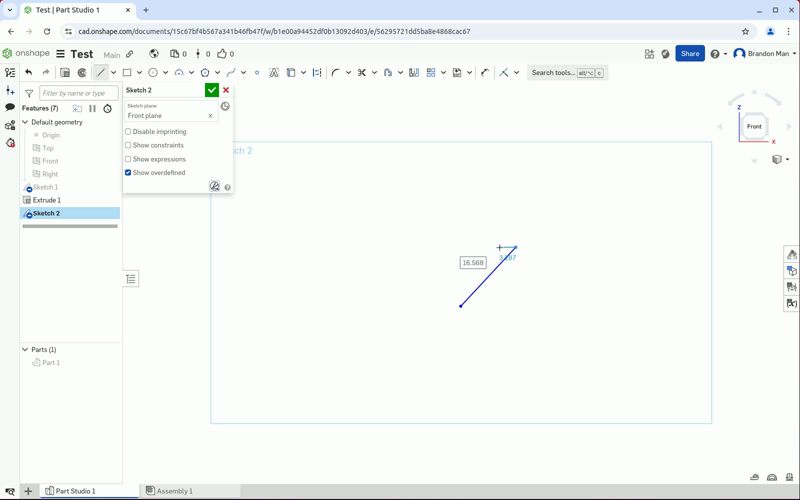
key_up(shift)
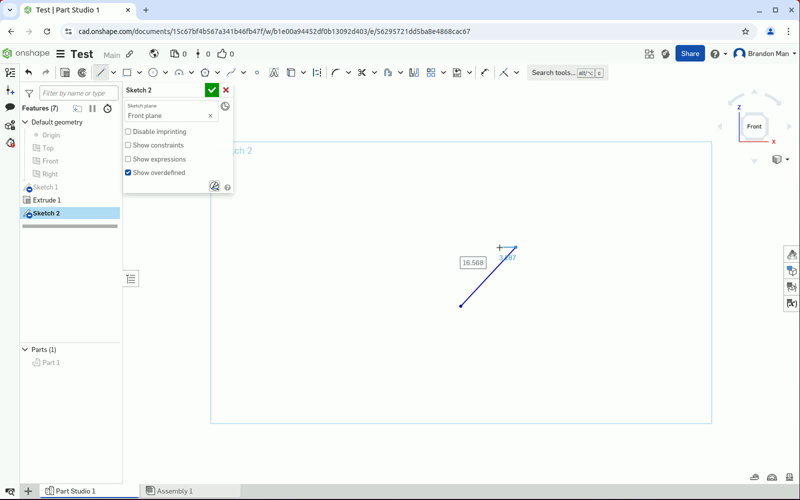
key_down(shift)
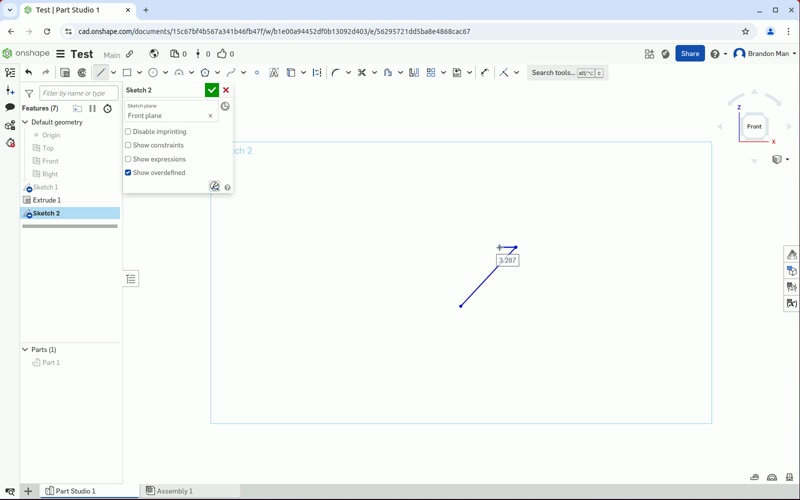
mouse_move(460, 306)
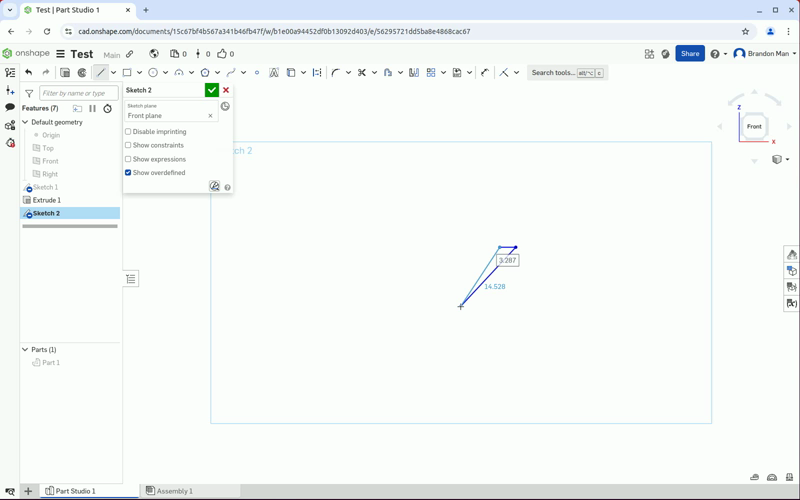
key_up(shift)
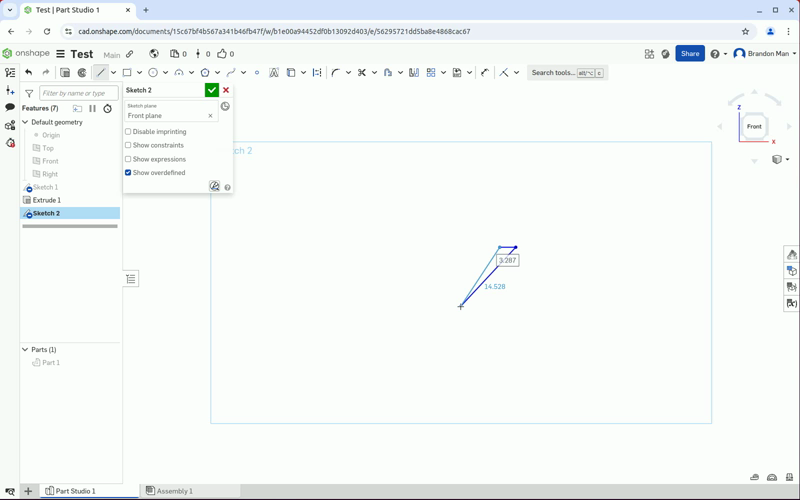
click(460, 306)
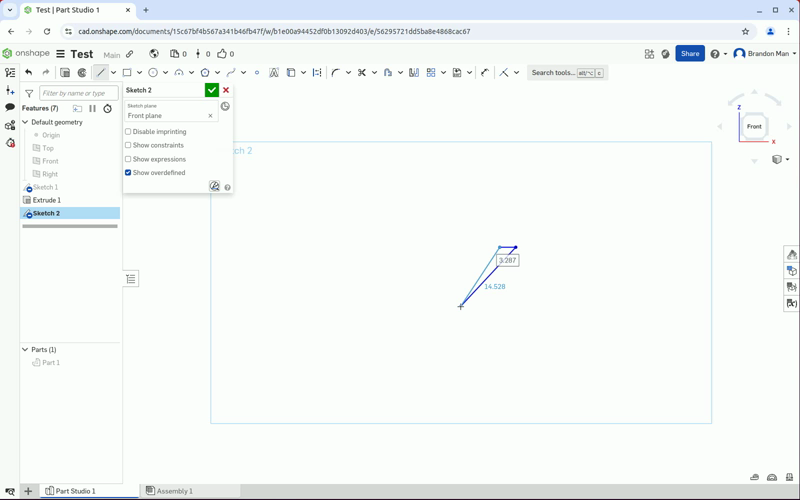
key(esc)
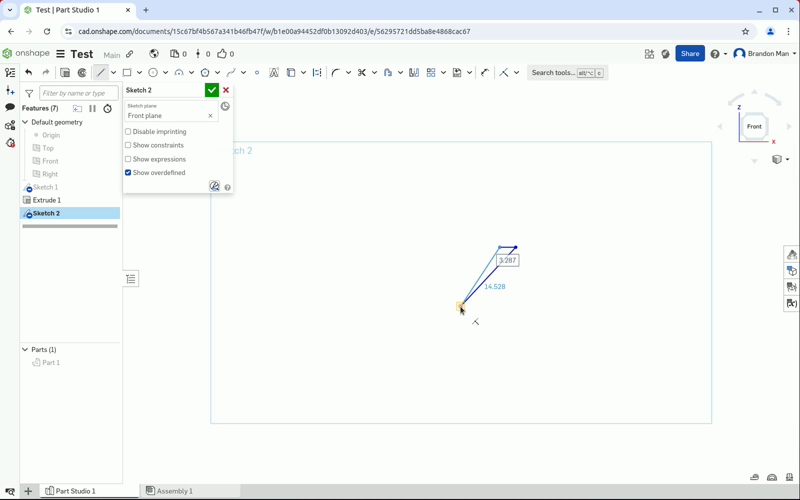
mouse_move(497, 256)
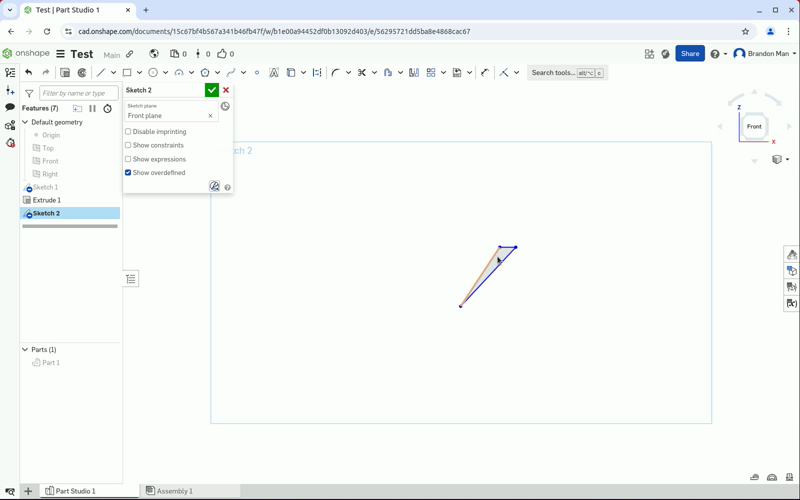
scroll(6)
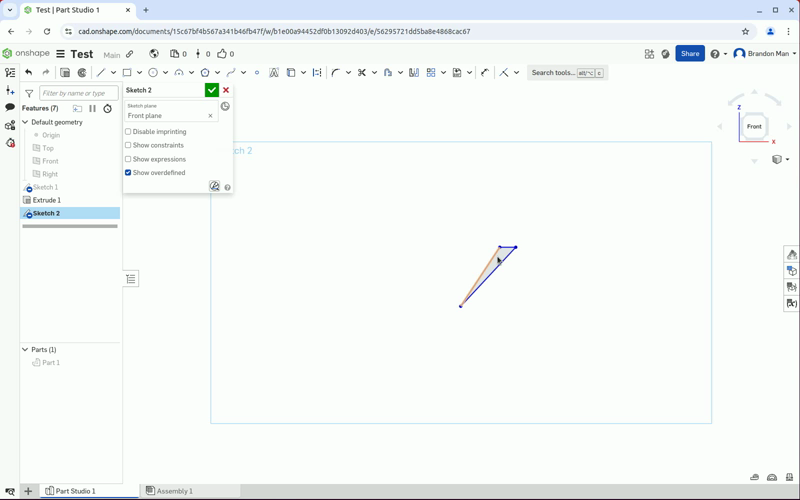
scroll(6)
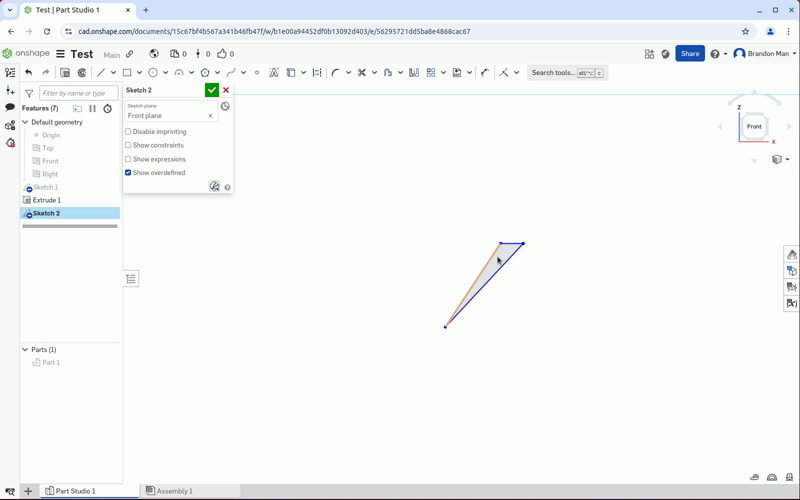
scroll(6)
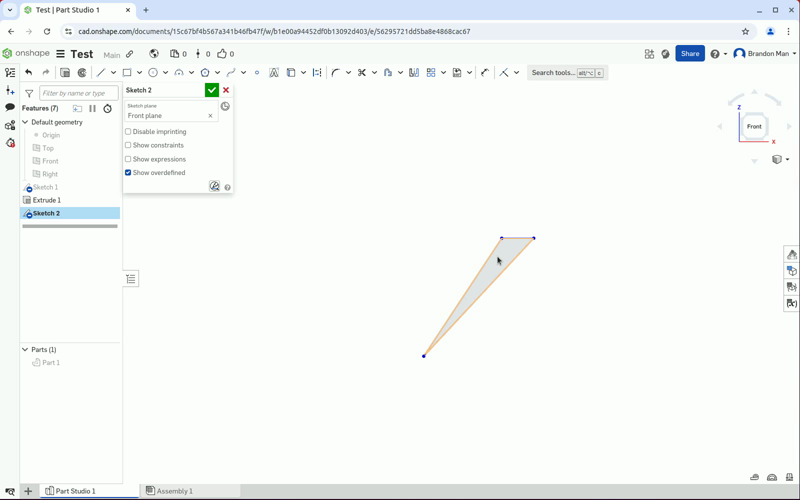
scroll(6)
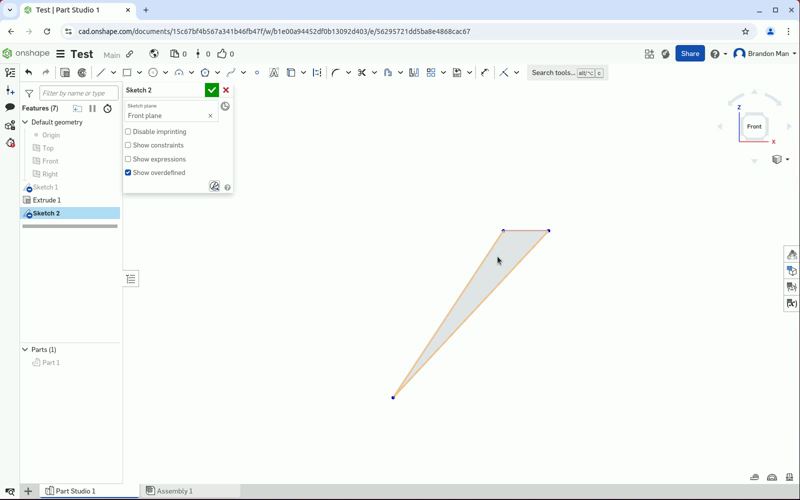
scroll(6)
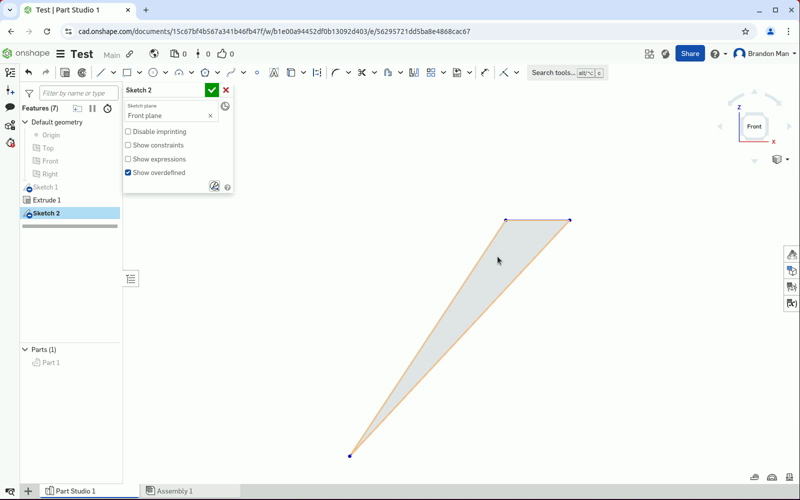
scroll(6)
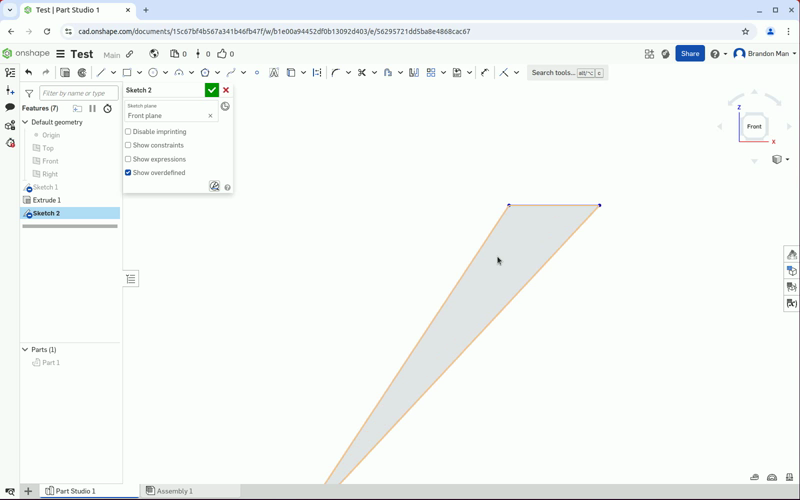
scroll(6)
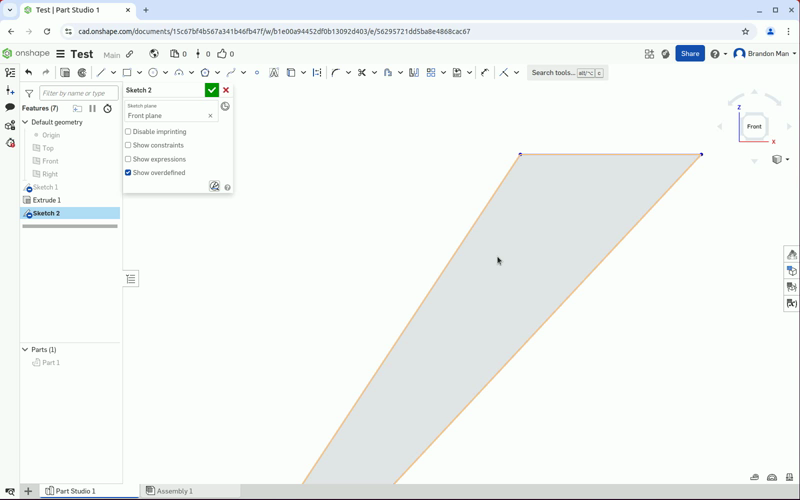
click(497, 256)
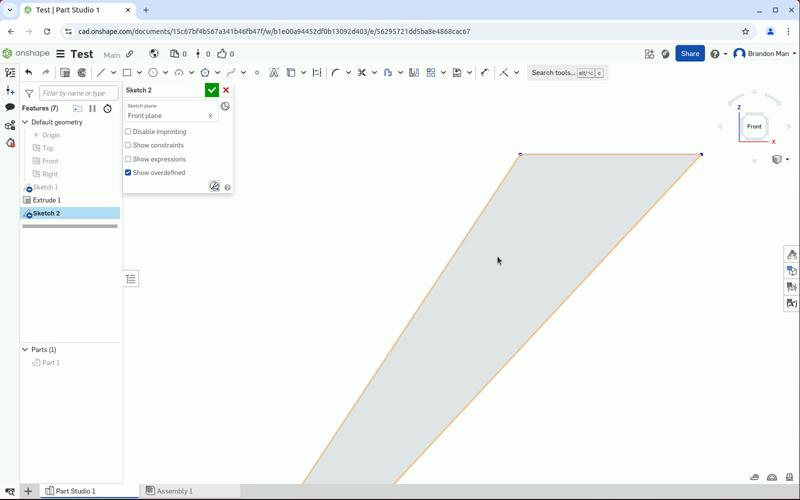
scroll(-6)
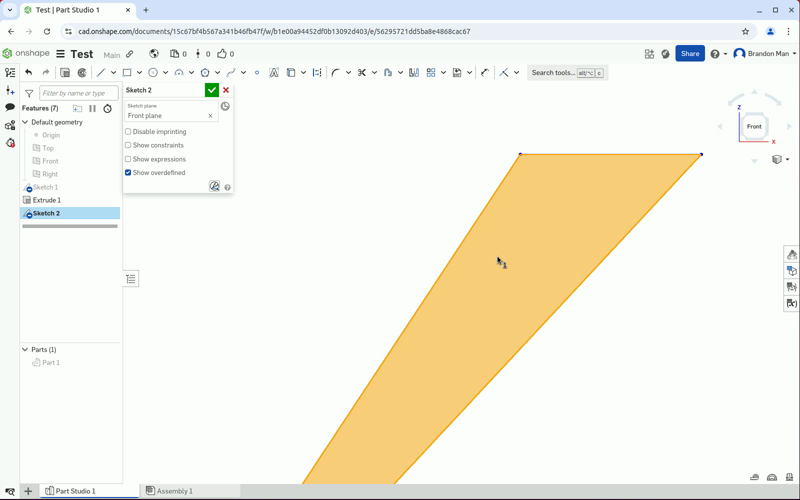
scroll(-6)
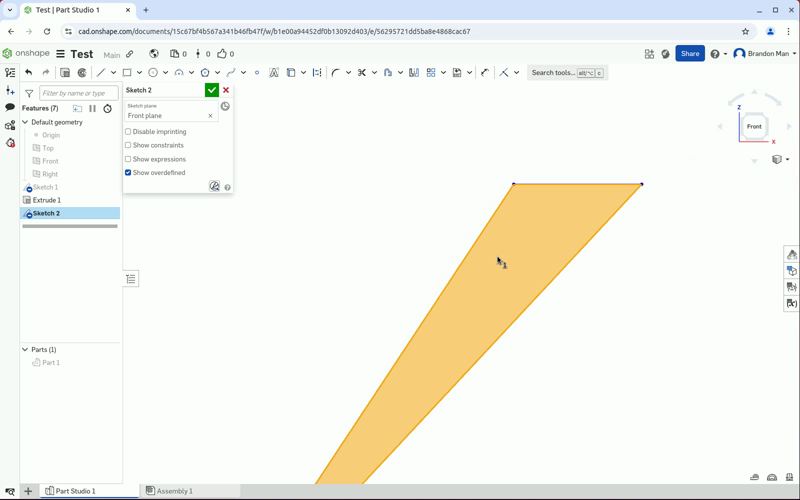
scroll(-6)
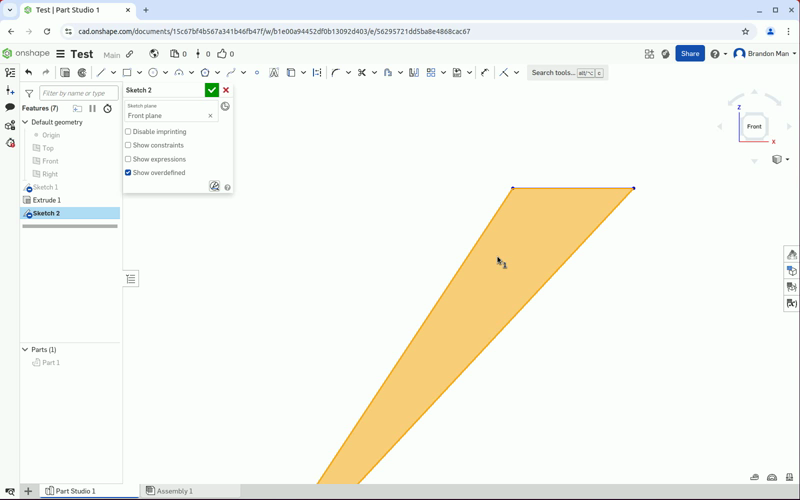
scroll(-6)
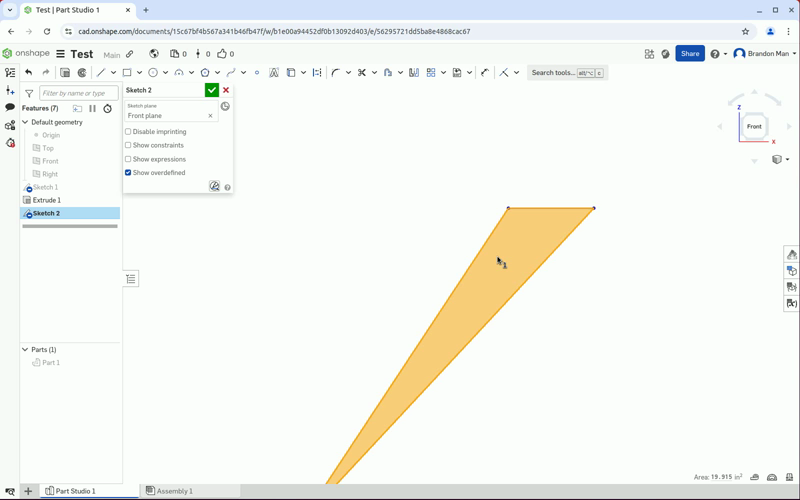
scroll(-6)
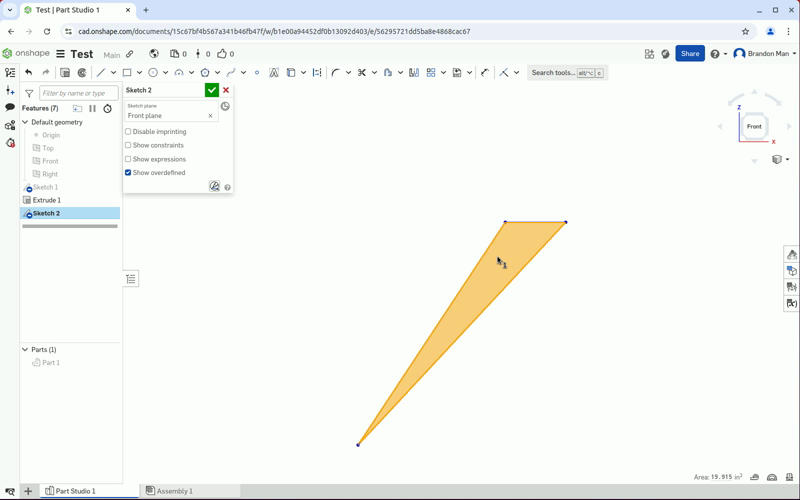
scroll(-6)
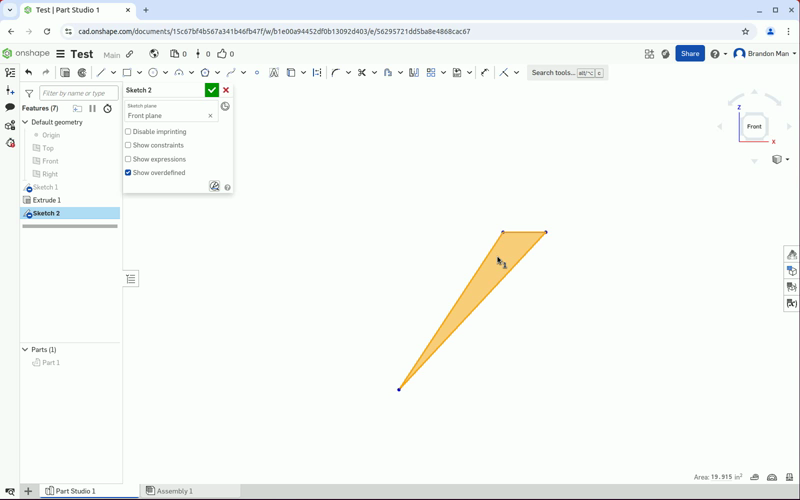
scroll(-6)
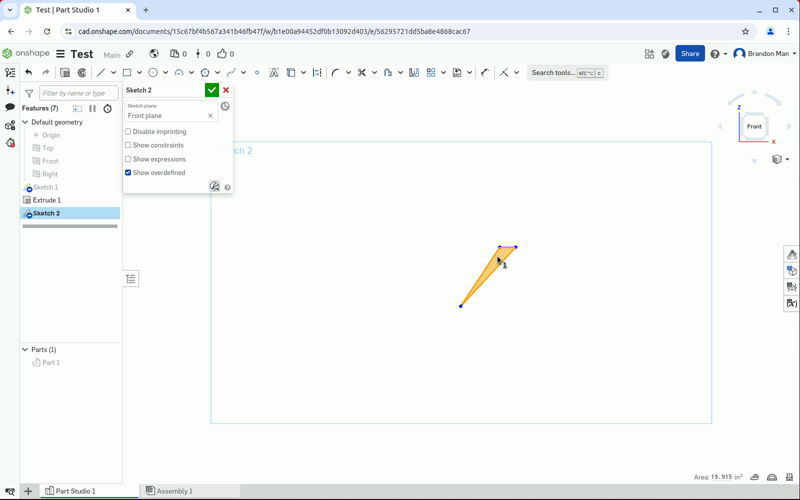
mouse_move(73, 352)
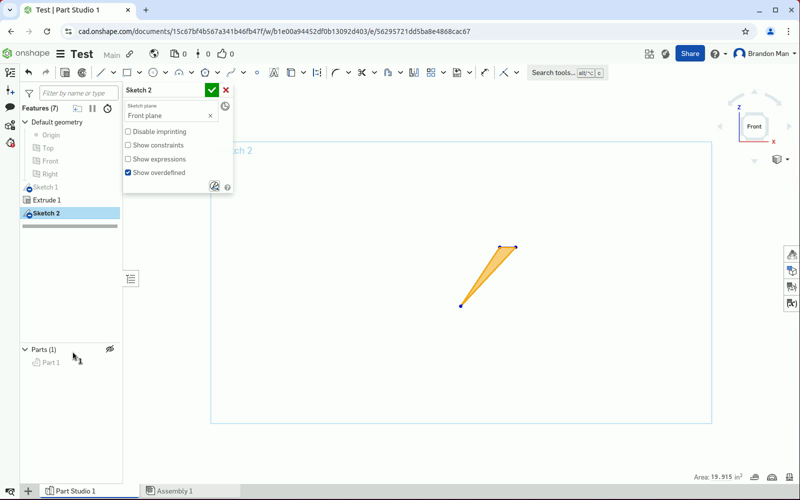
key(shift+y)
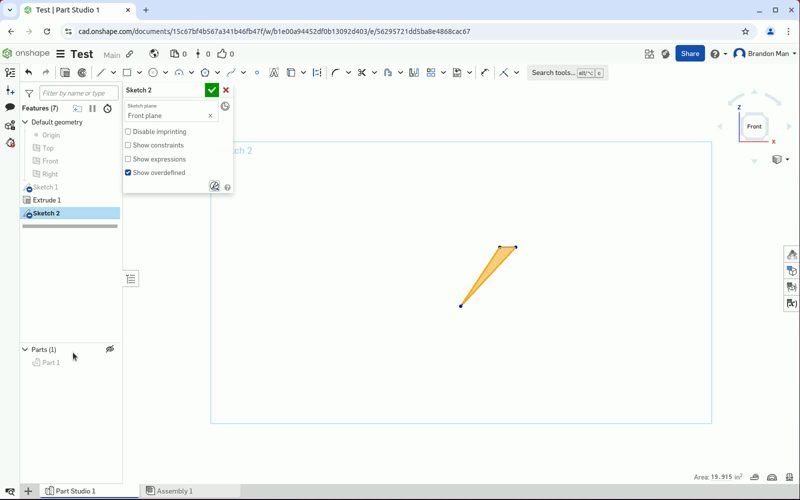
key(shift+e)
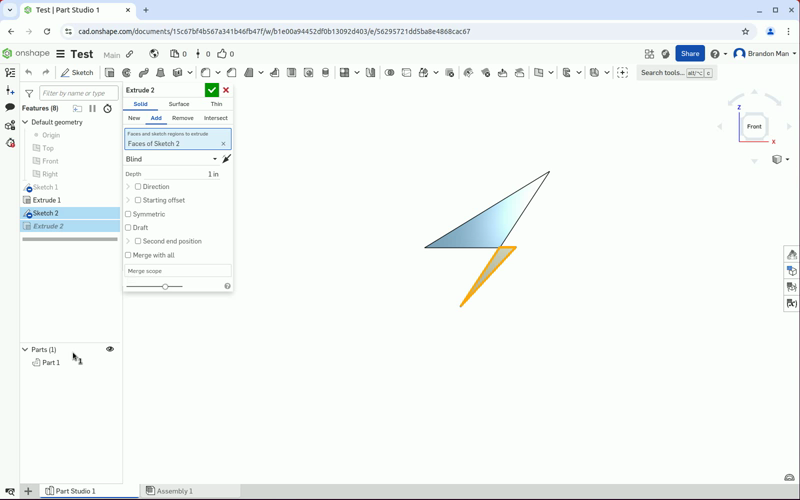
mouse_move(143, 106)
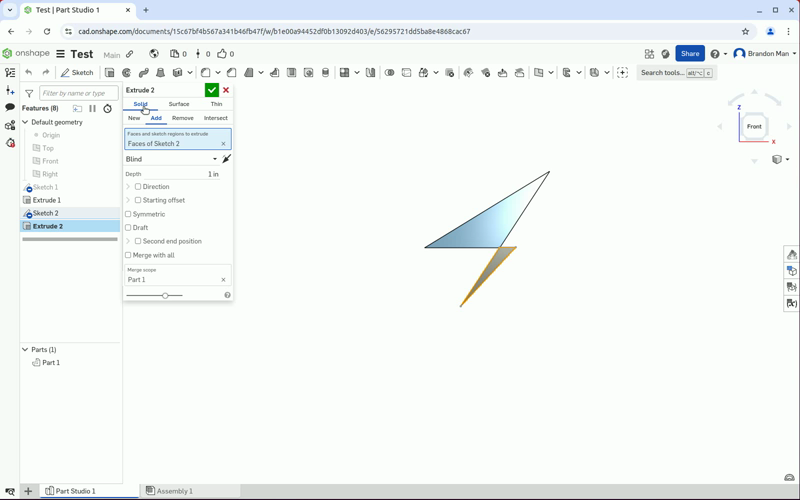
click(143, 106)
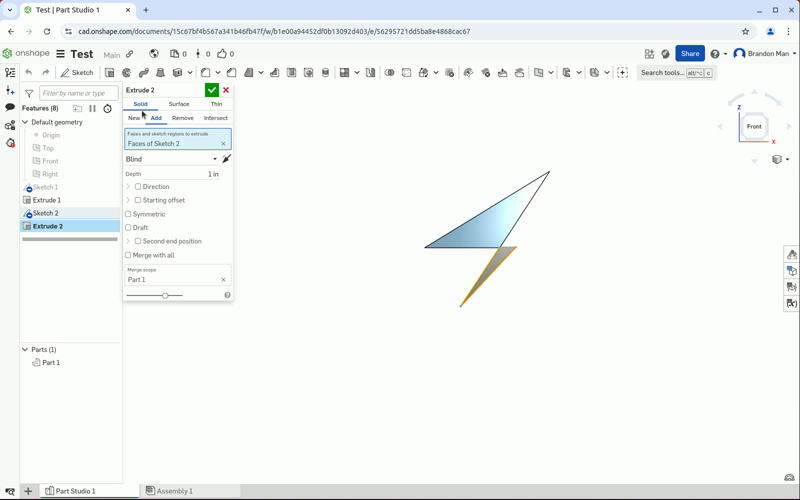
mouse_move(137, 120)
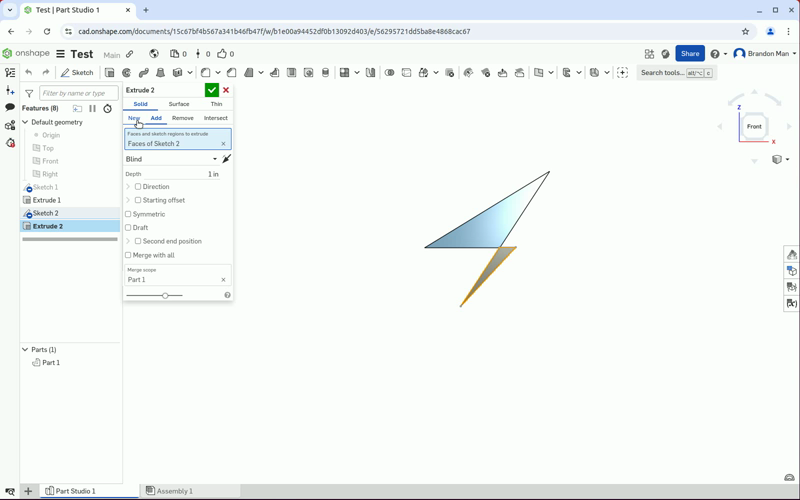
click(137, 120)
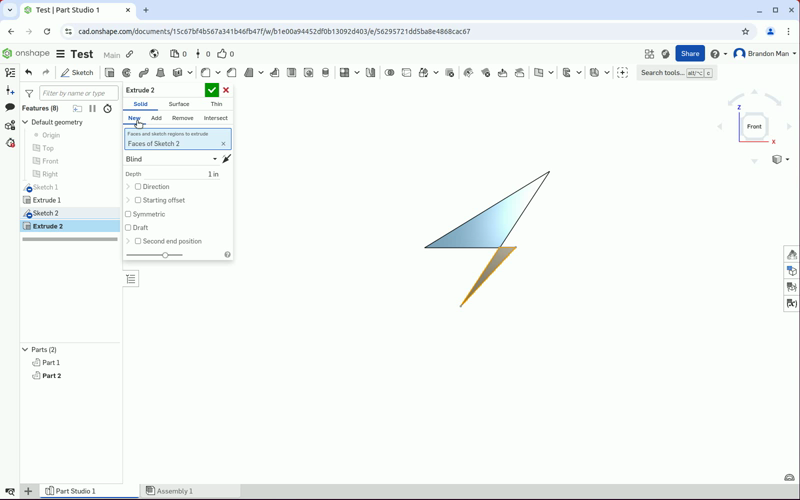
key(tab, 4)
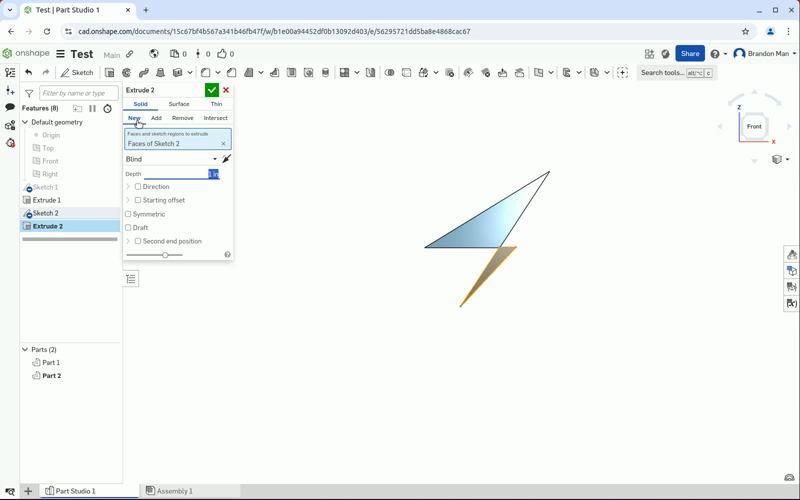
text(2.889)
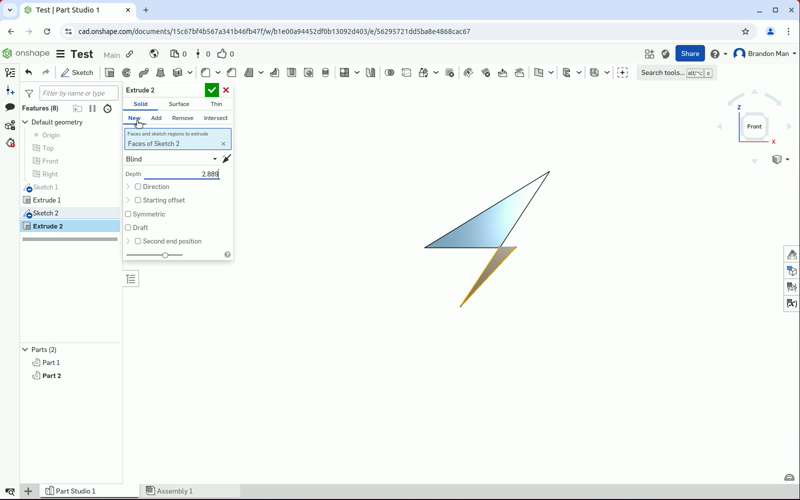
key(enter)
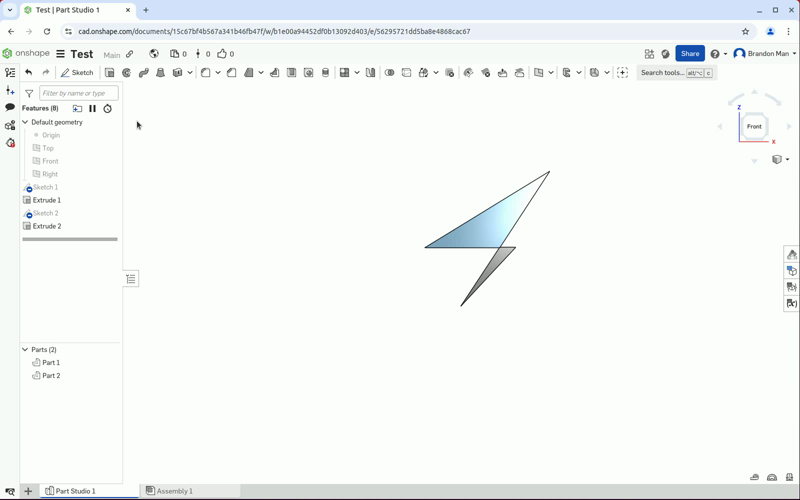
key(shift+h)
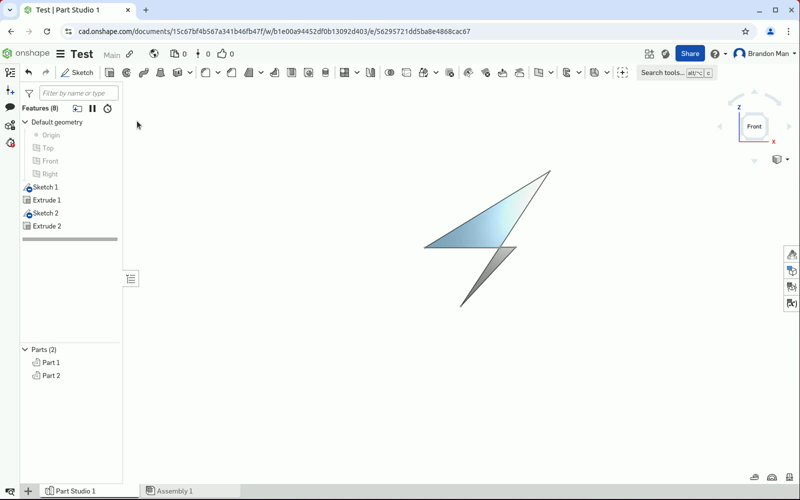
key(shift+h)
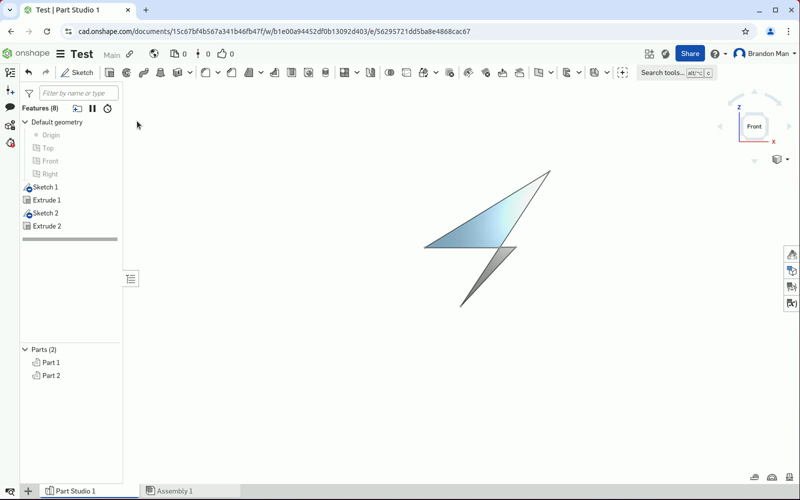
key(shift+7)
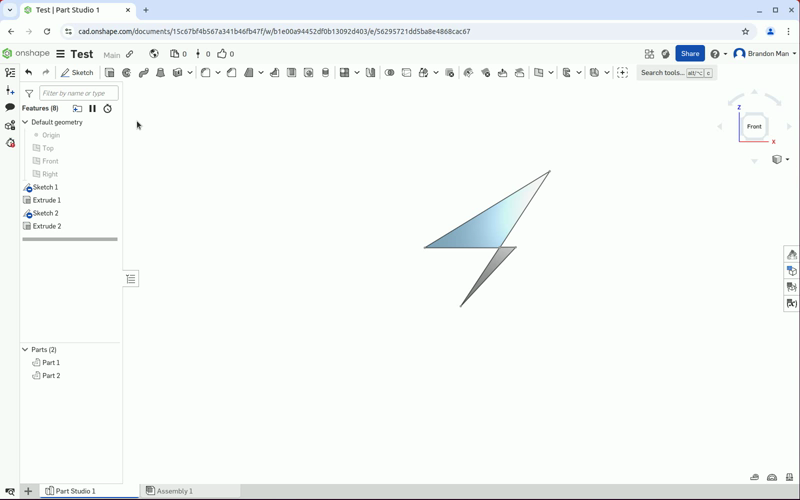
key(left, 2)
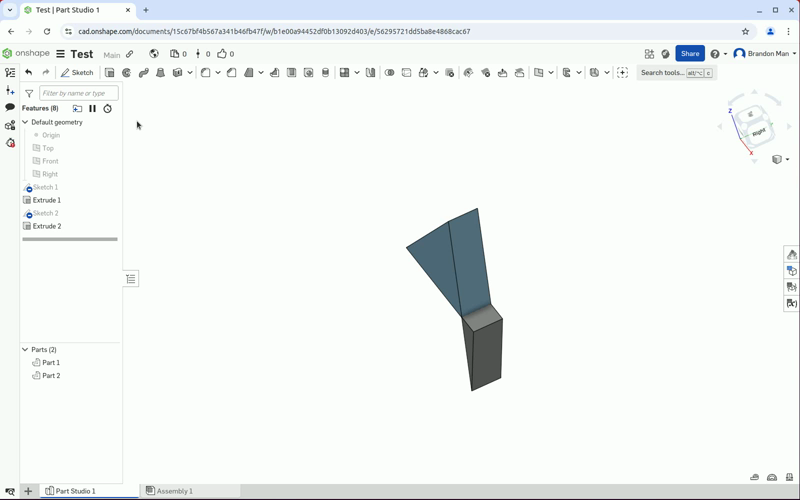
key(down, 2)
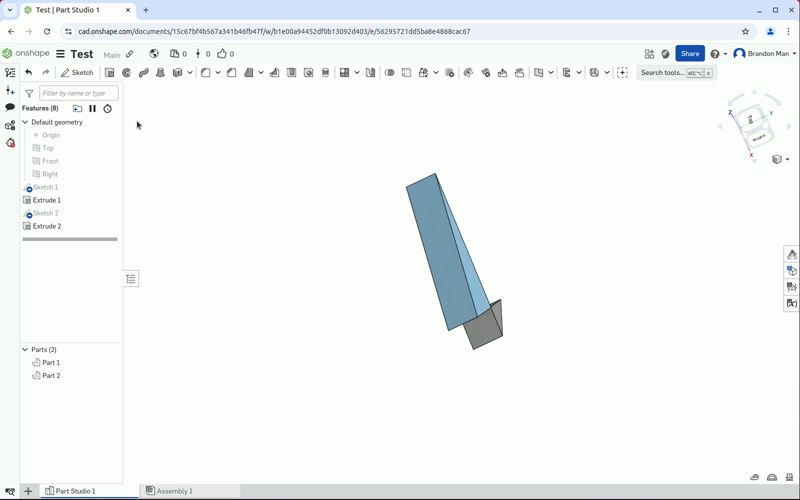
key(up, 2)
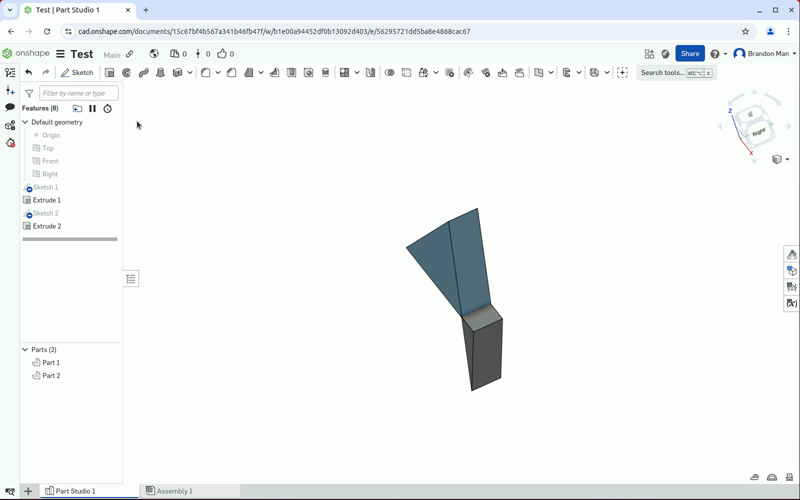
key(right, 2)
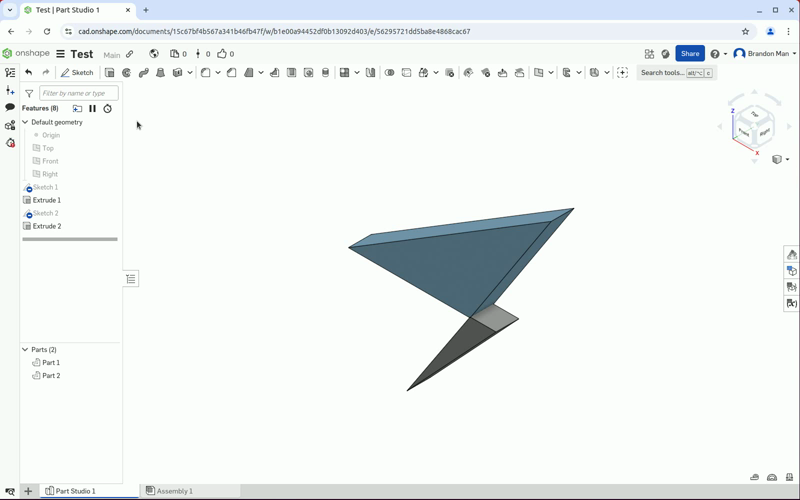
mouse_move(73, 189)
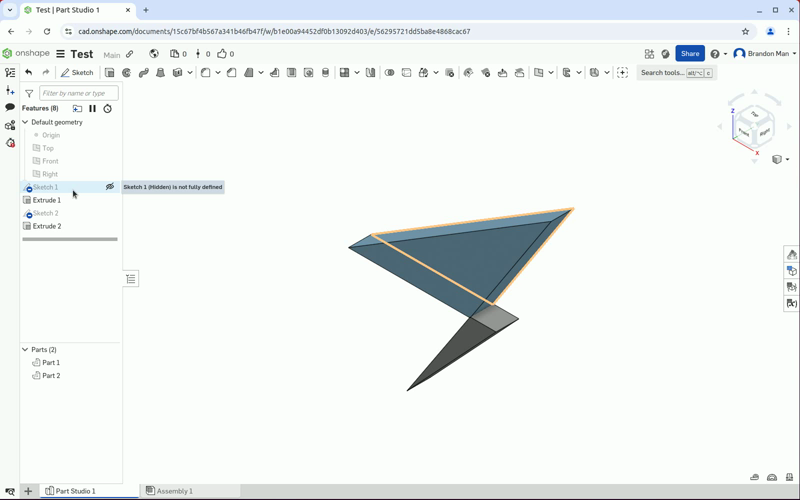
click(73, 189)